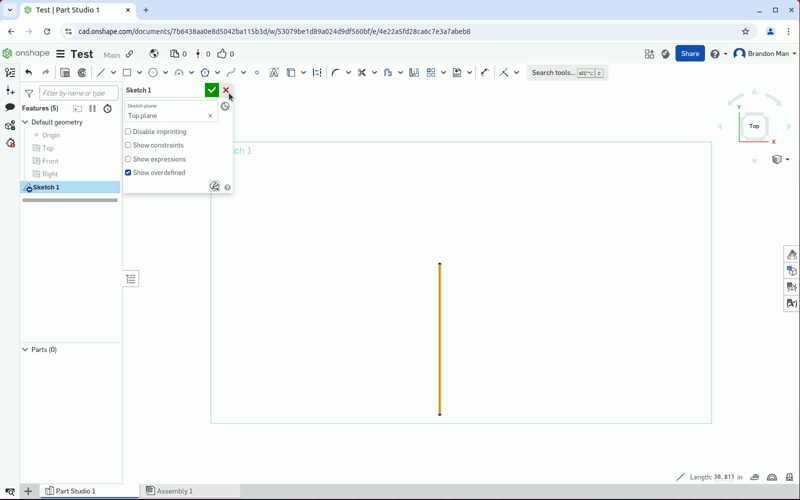
key(shift+h)
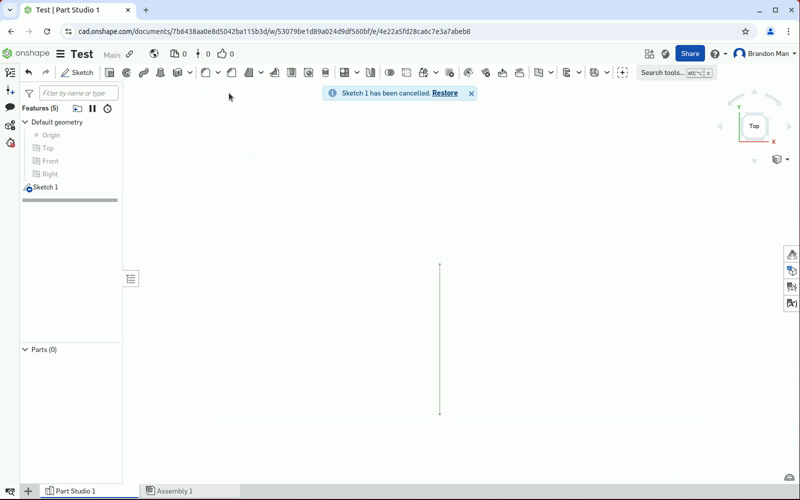
key(shift+s)
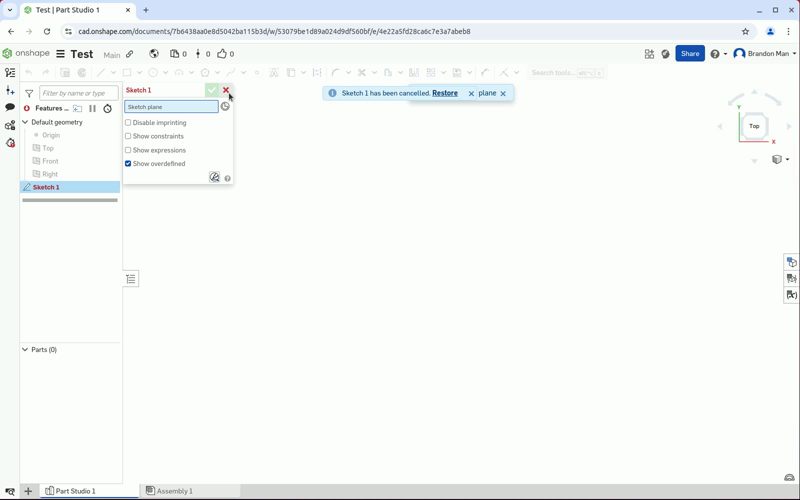
mouse_move(73, 150)
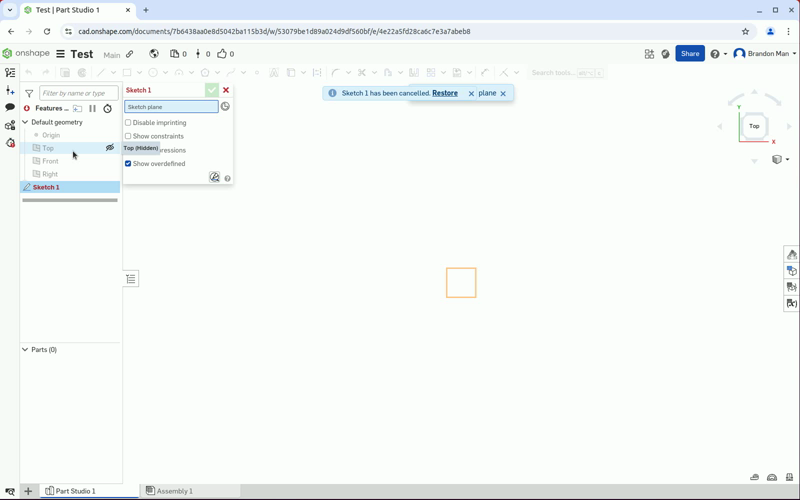
click(73, 150)
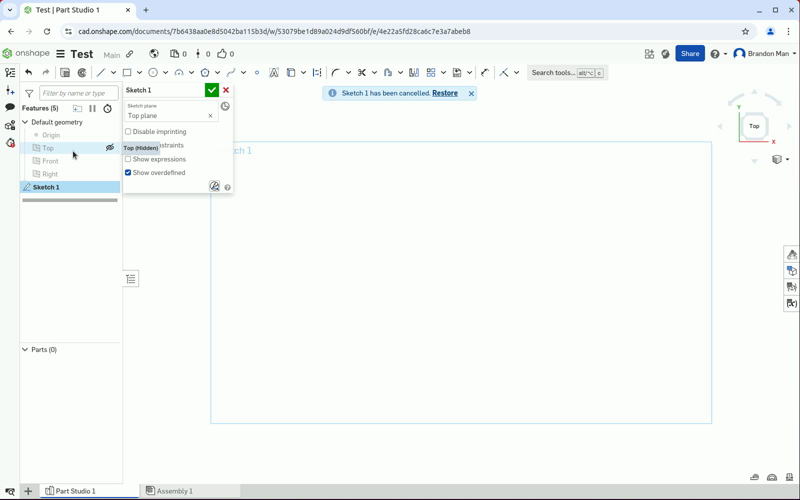
mouse_move(73, 352)
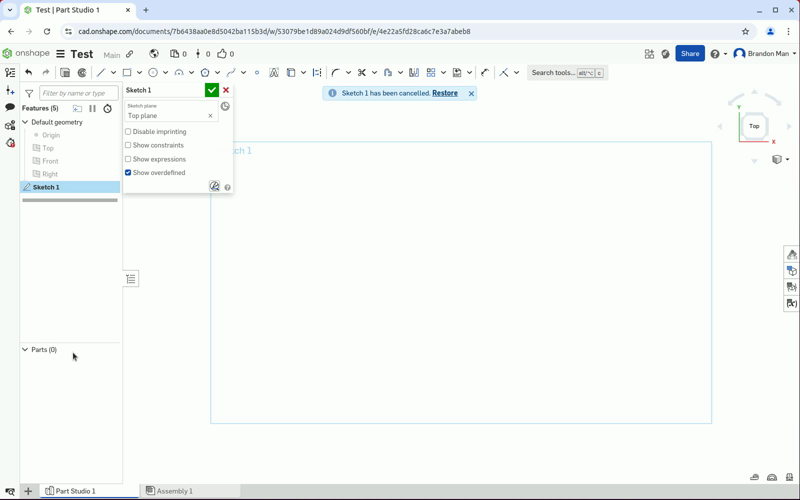
key(y)
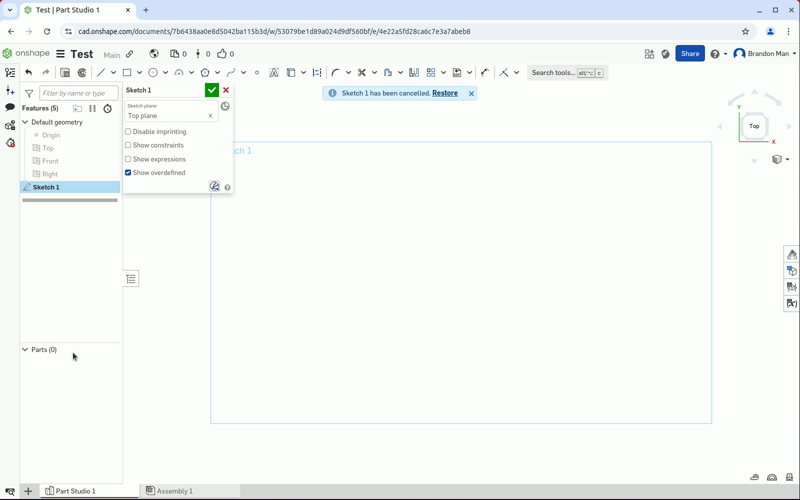
key(l)
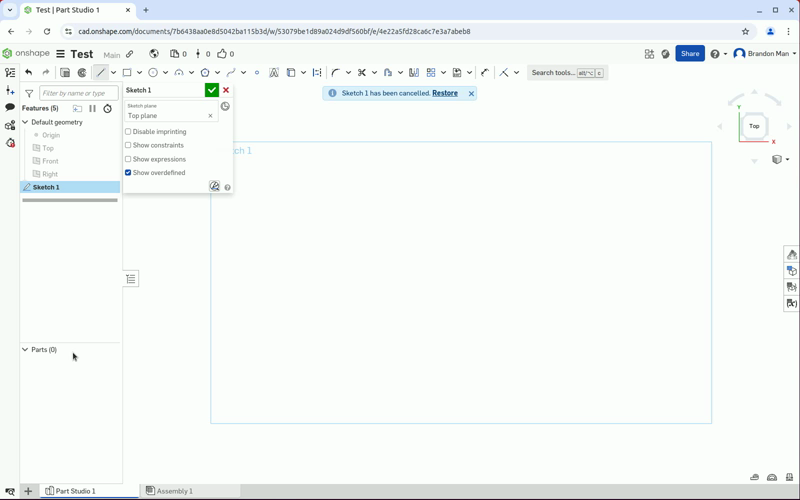
key_down(shift)
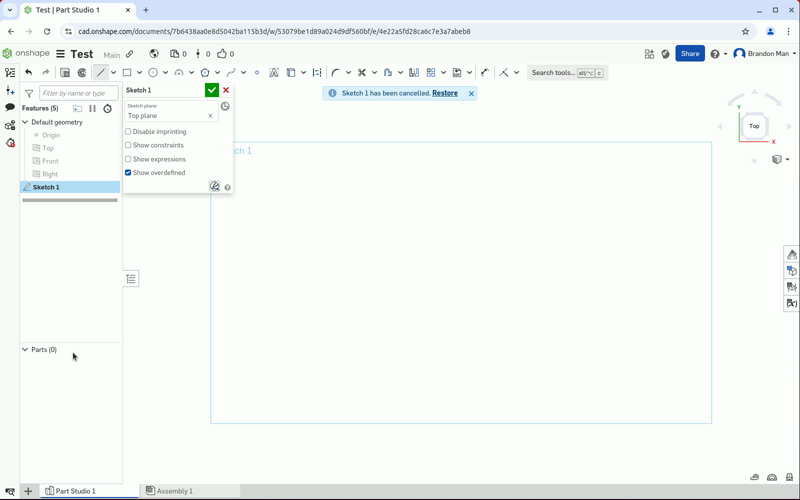
mouse_move(412, 316)
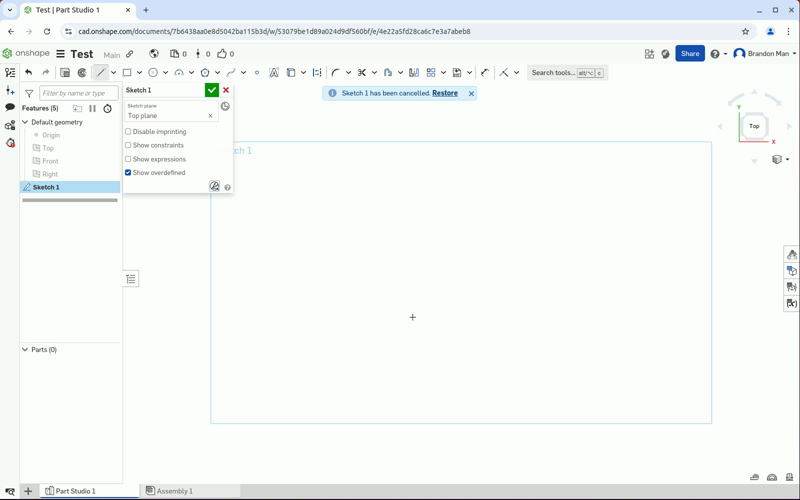
click(412, 316)
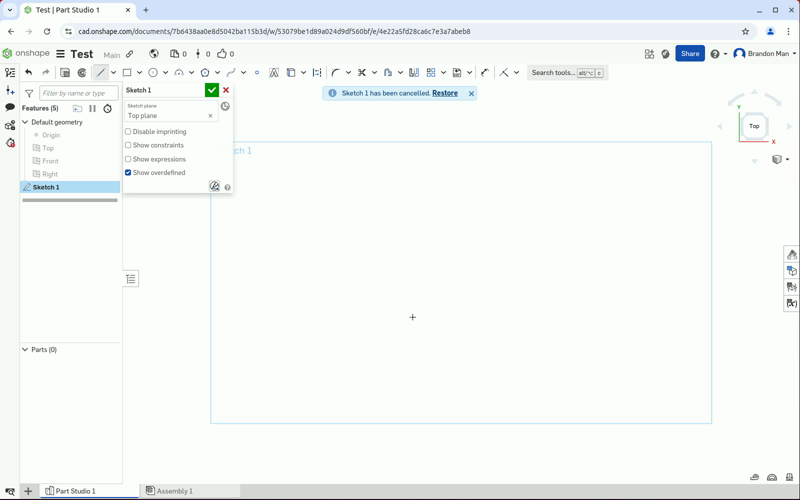
key_up(shift)
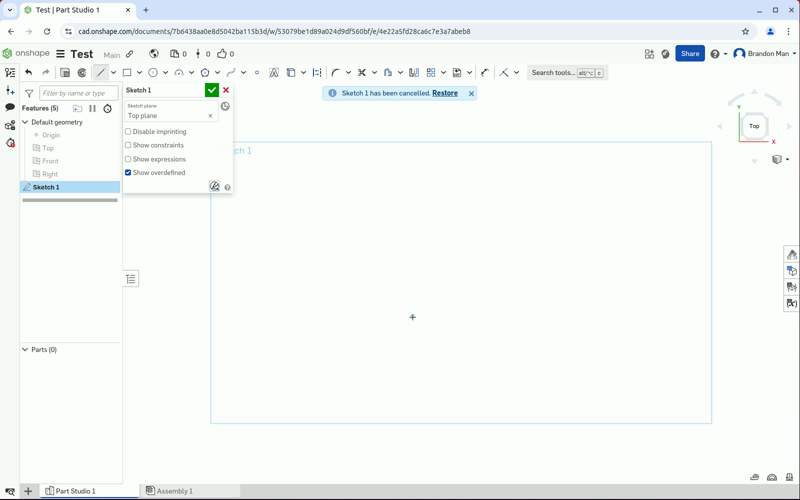
key_down(shift)
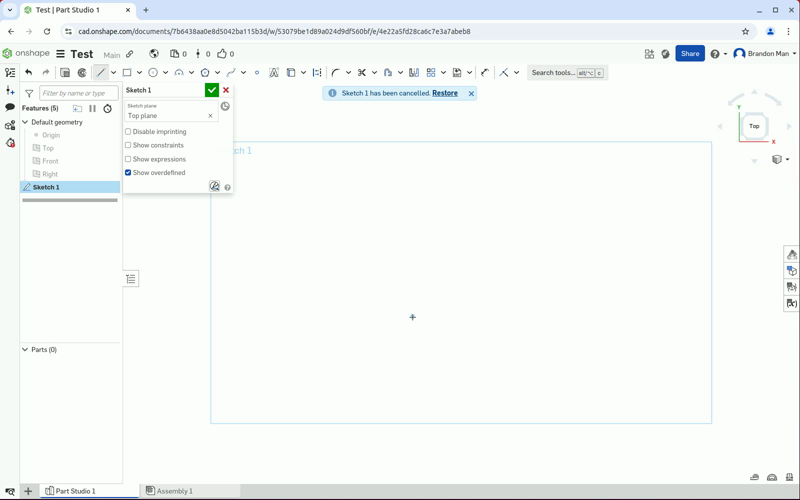
mouse_move(509, 316)
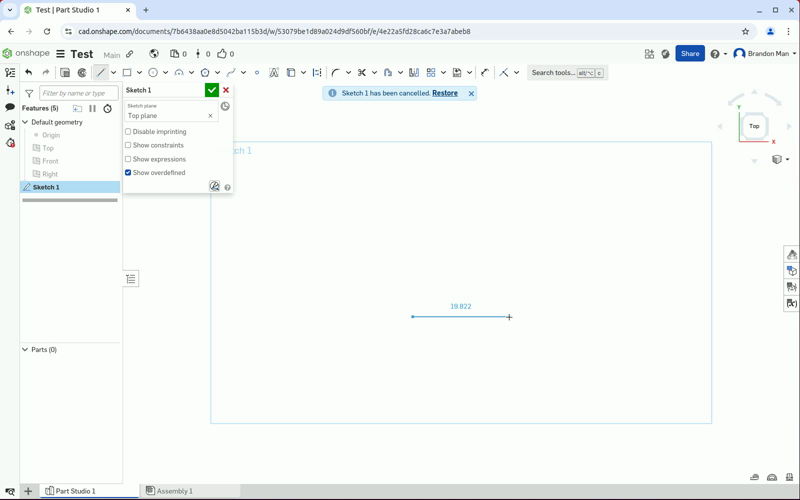
click(509, 316)
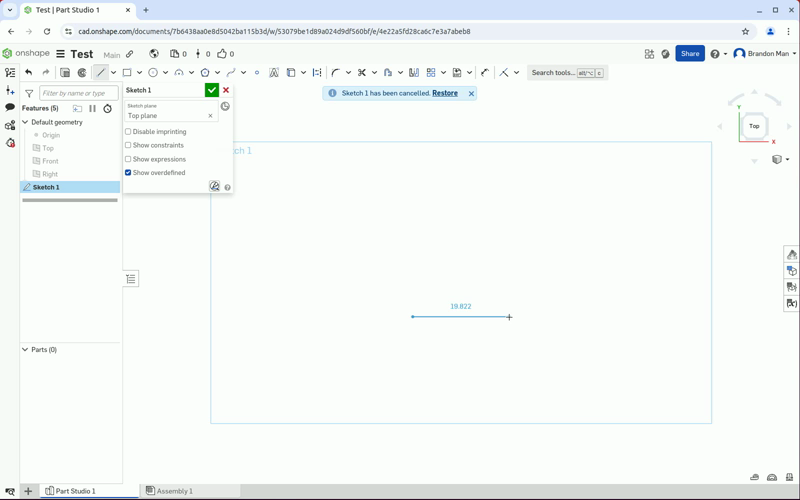
key_up(shift)
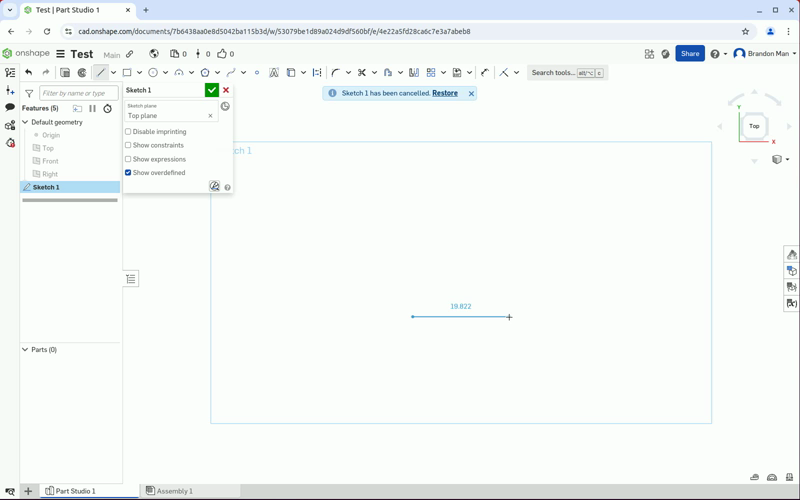
key_down(shift)
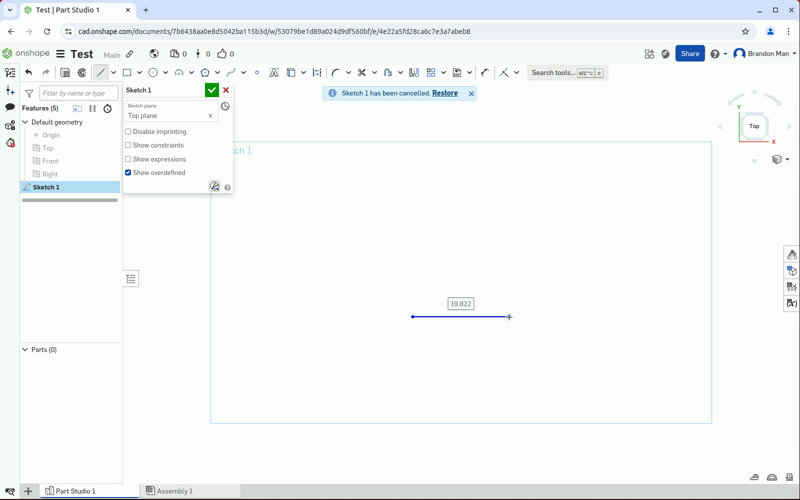
mouse_move(509, 248)
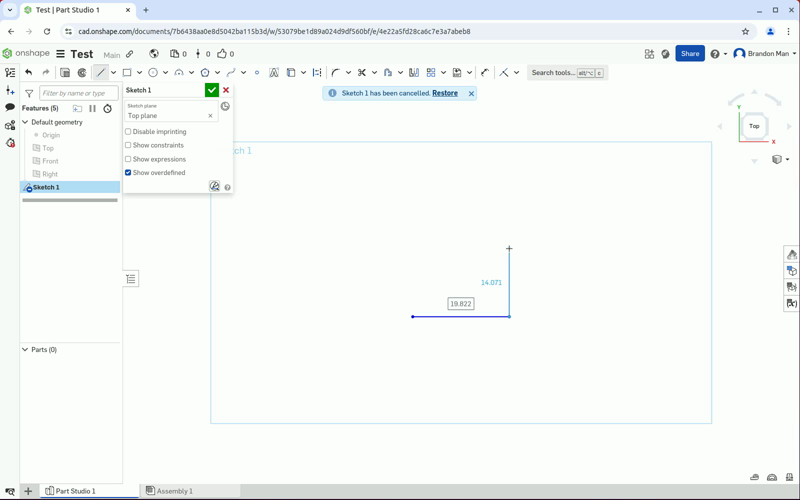
click(509, 248)
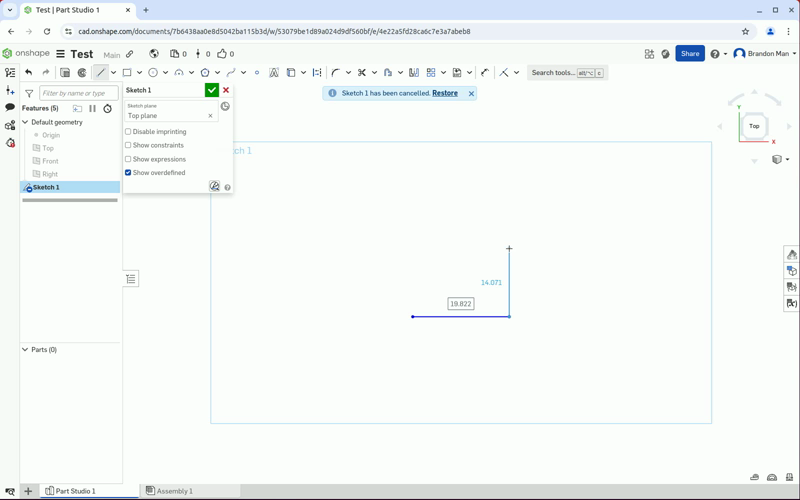
key_up(shift)
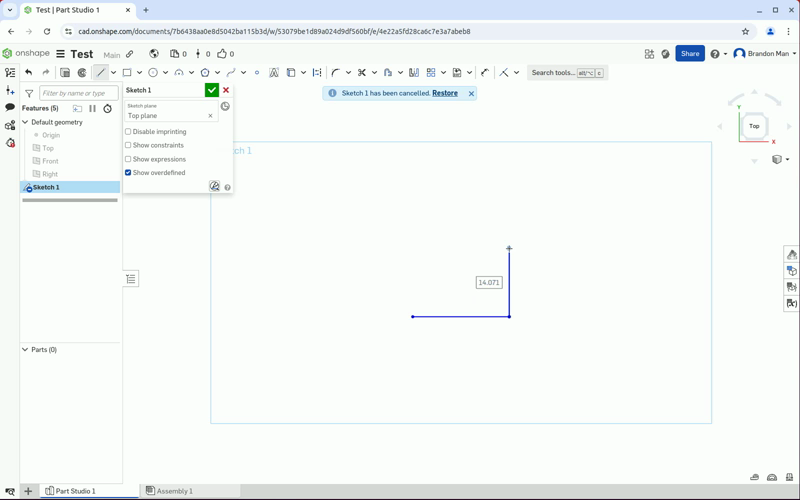
key_down(shift)
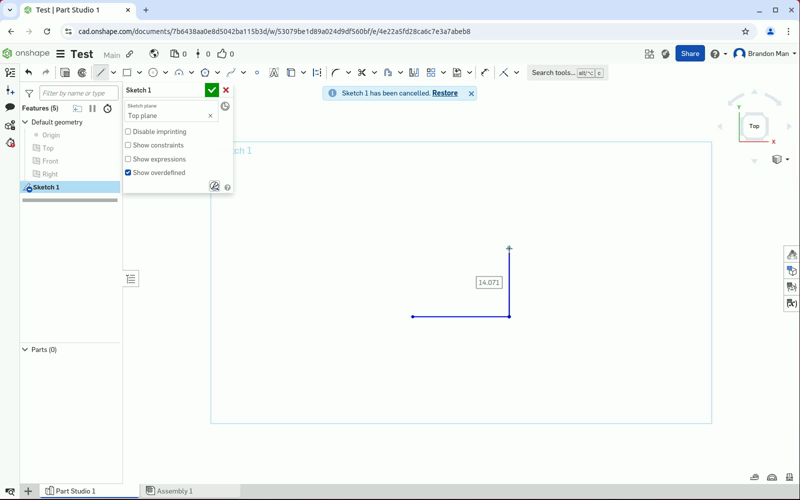
mouse_move(412, 248)
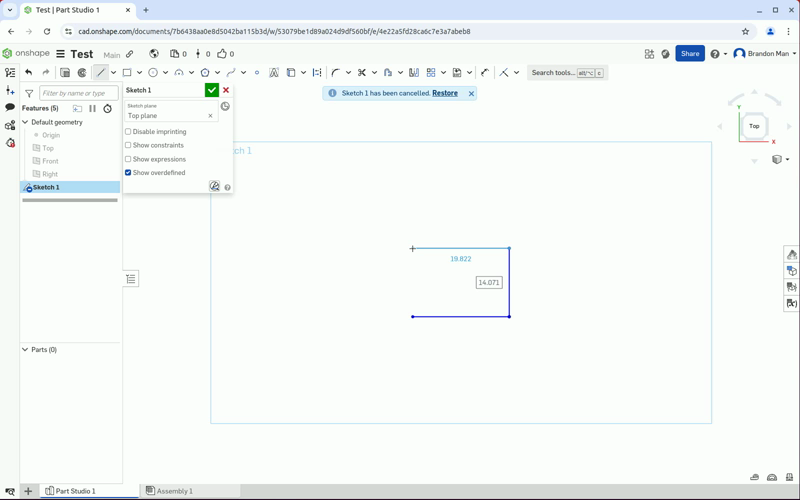
click(412, 248)
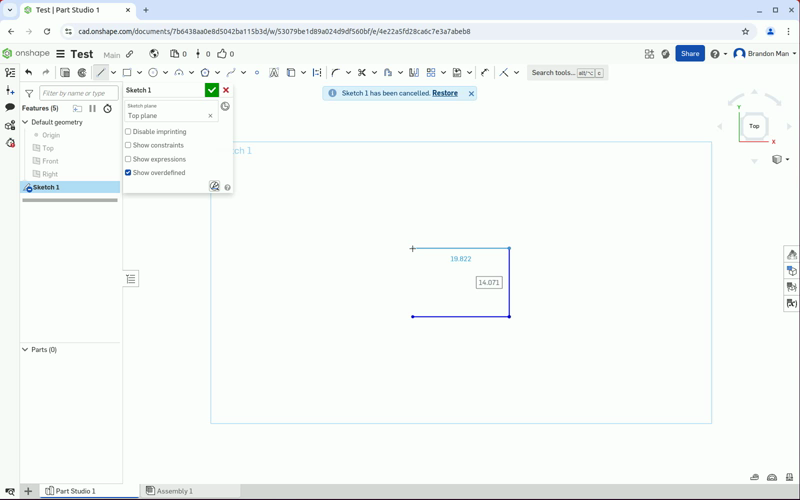
key_up(shift)
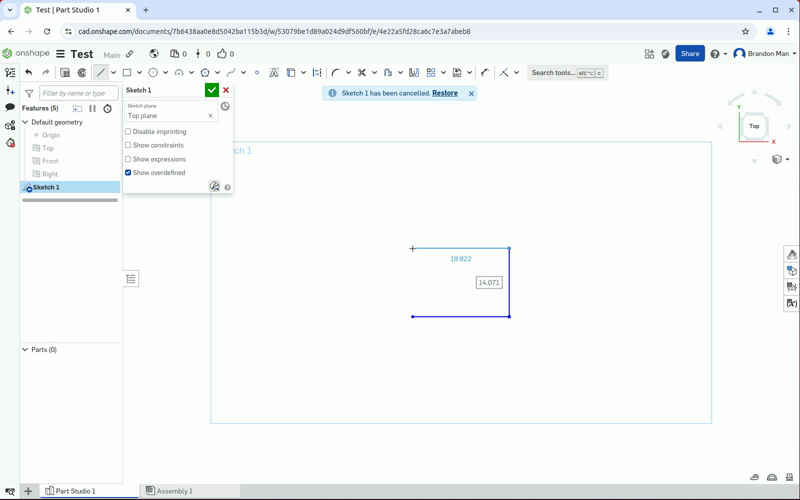
key_down(shift)
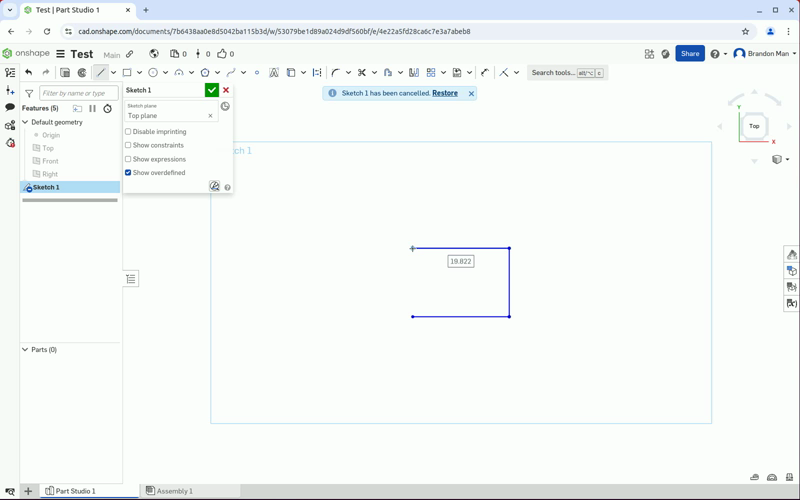
mouse_move(412, 316)
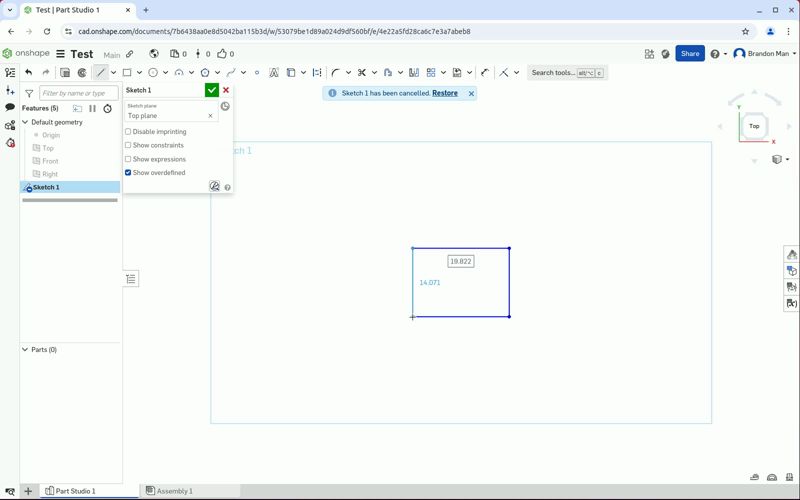
key_up(shift)
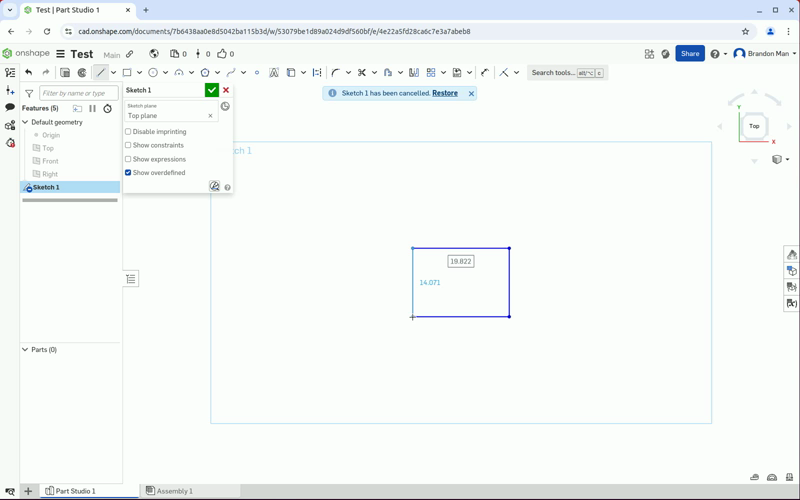
click(412, 316)
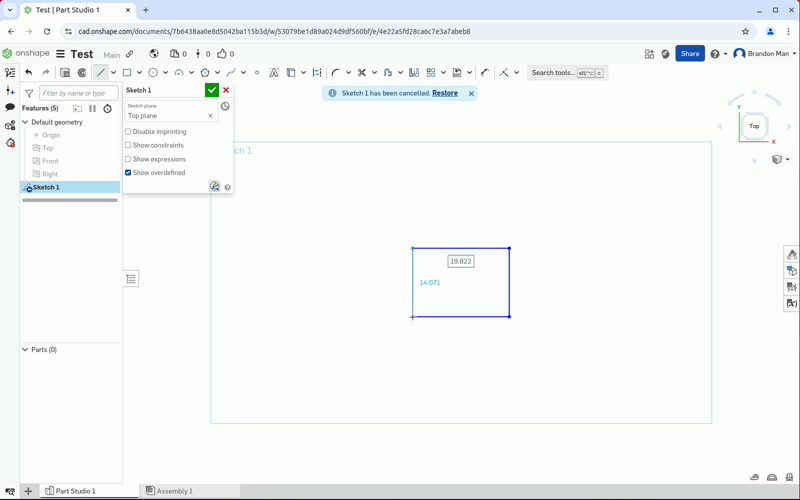
key(esc)
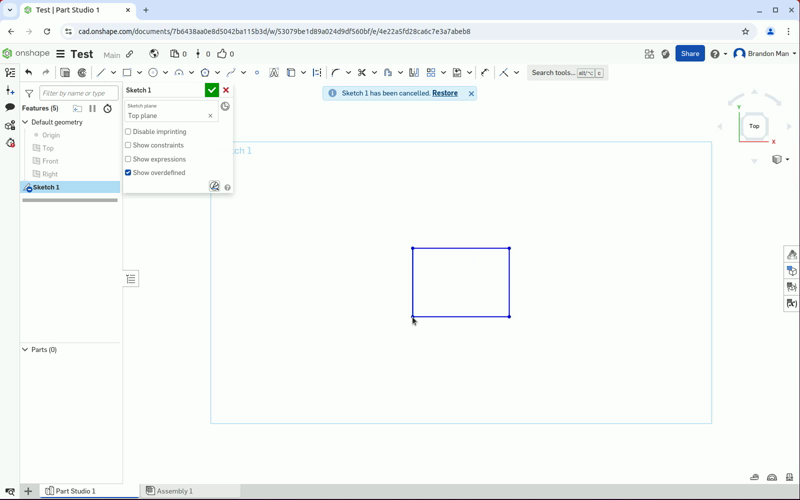
mouse_move(477, 272)
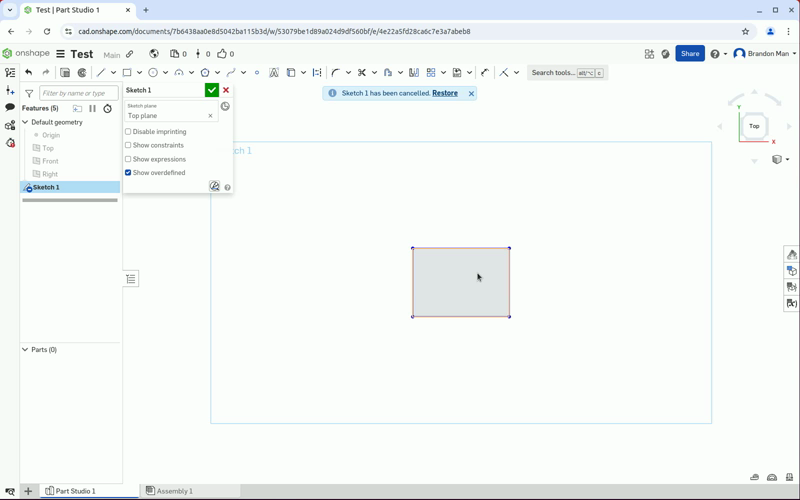
click(477, 272)
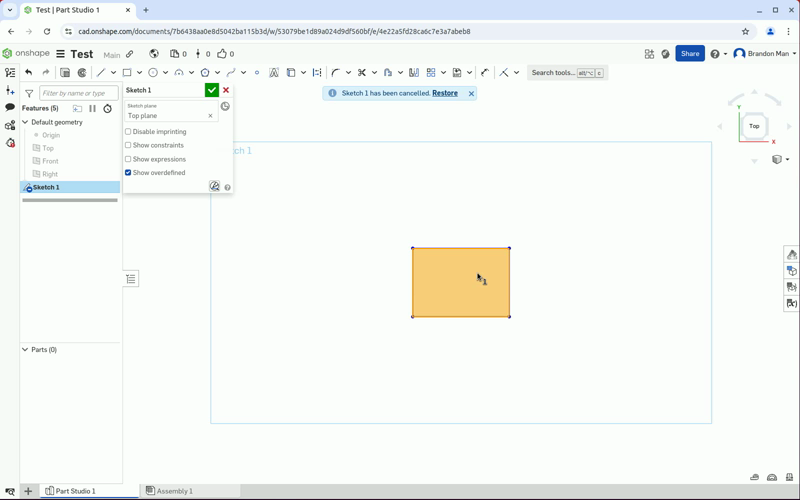
mouse_move(73, 352)
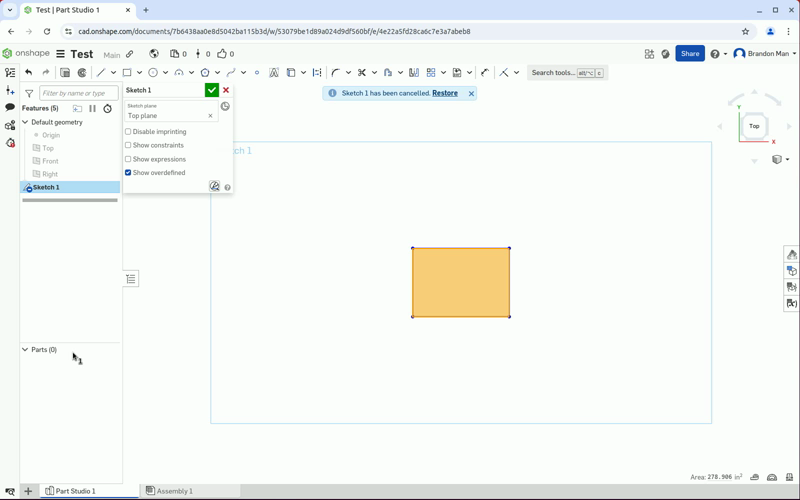
key(shift+y)
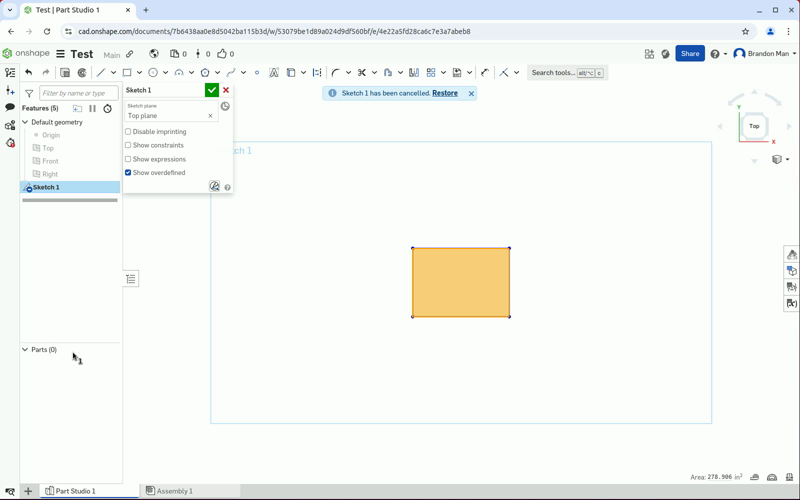
key(shift+e)
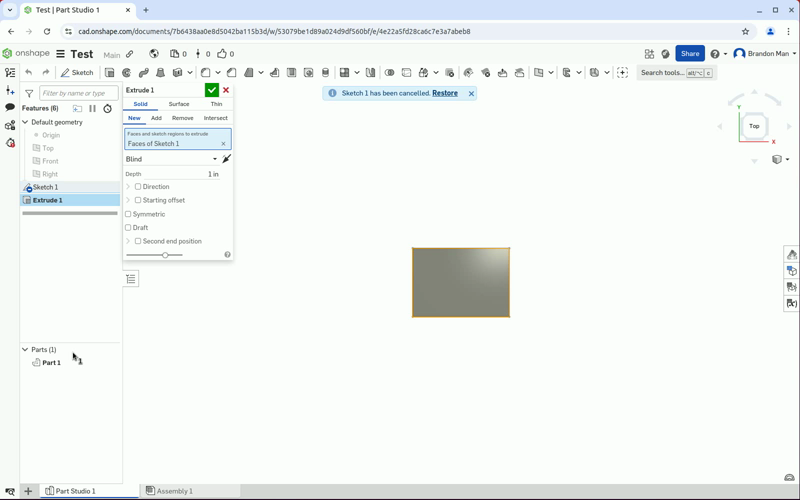
mouse_move(143, 106)
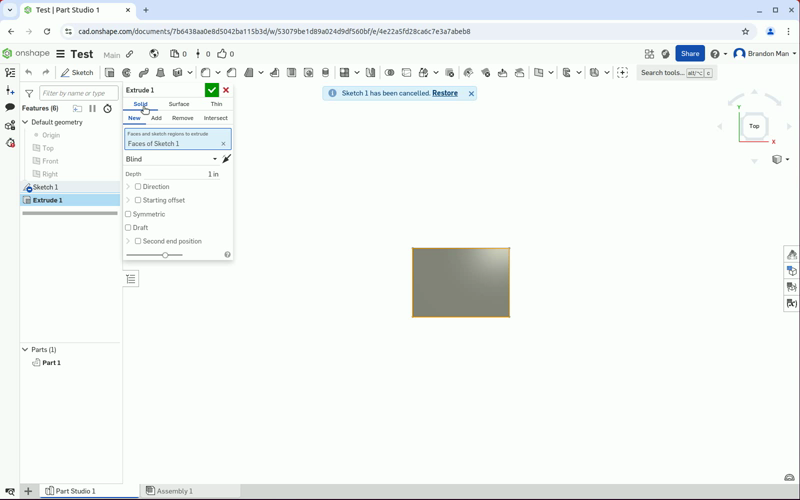
click(143, 106)
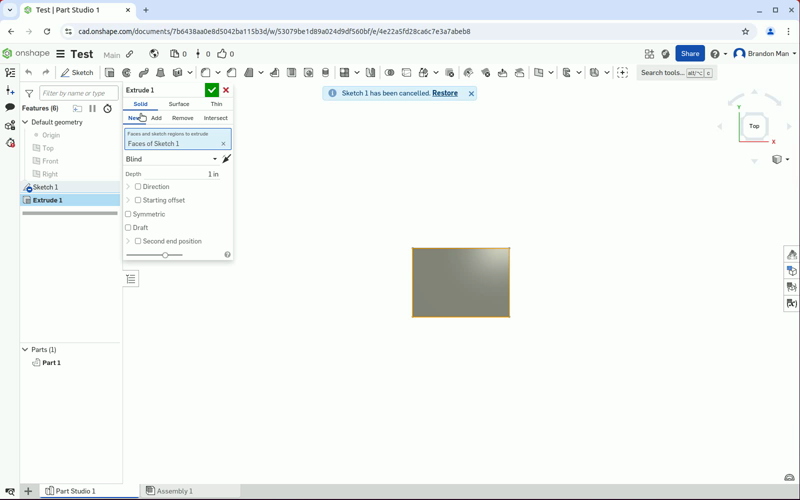
mouse_move(137, 120)
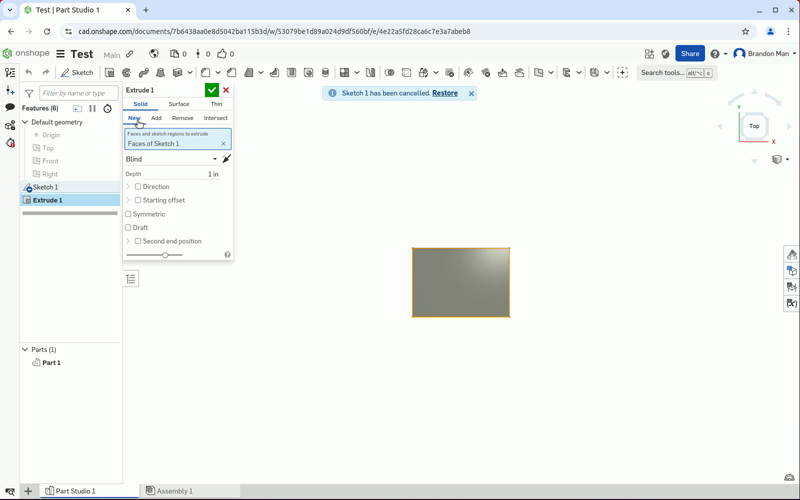
click(137, 120)
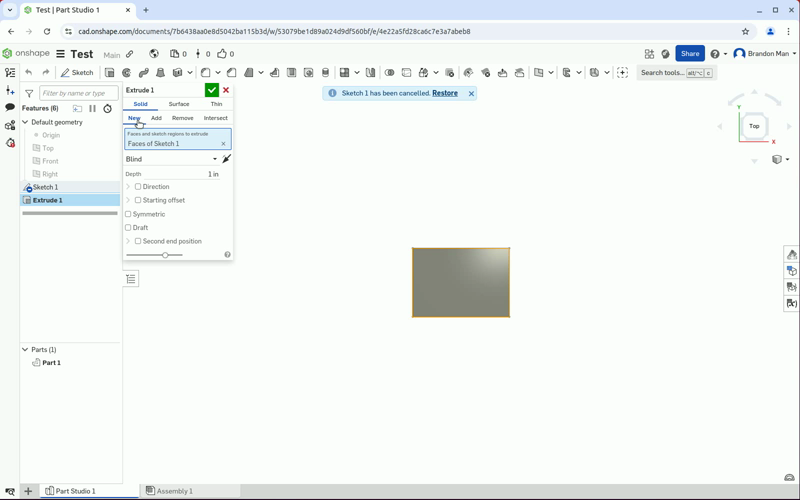
key(tab, 4)
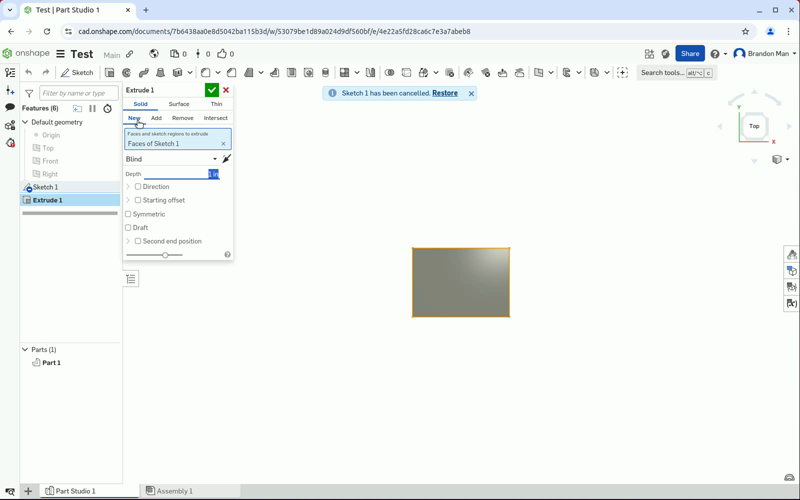
text(12.276)
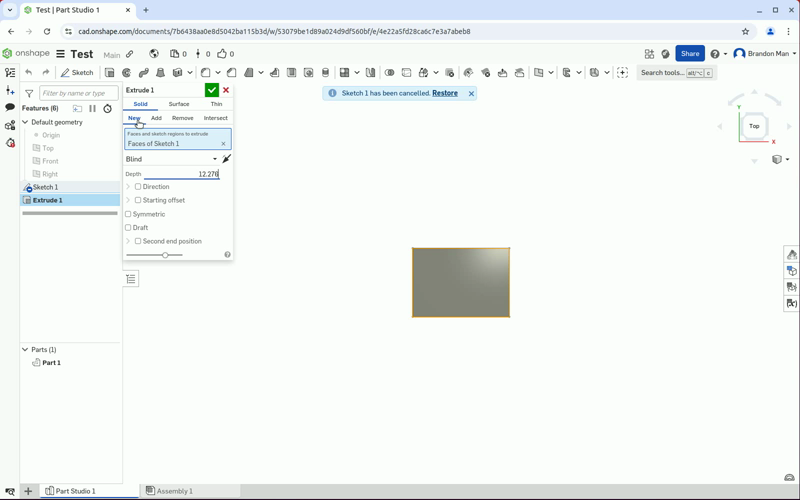
key(enter)
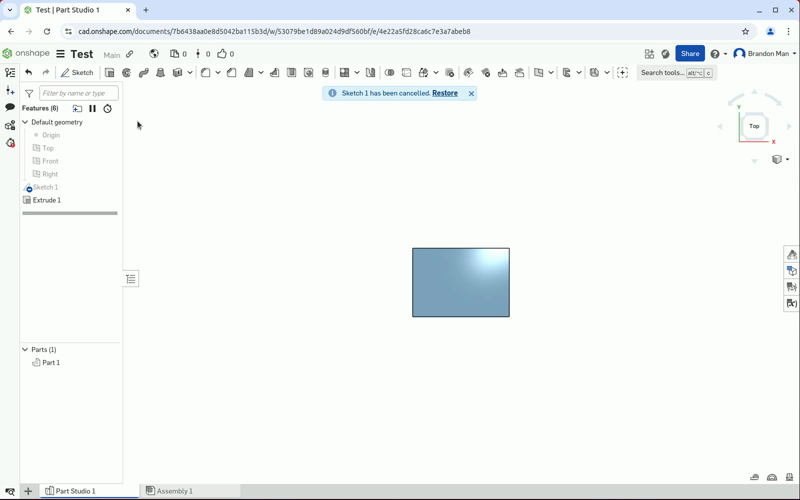
key(shift+h)
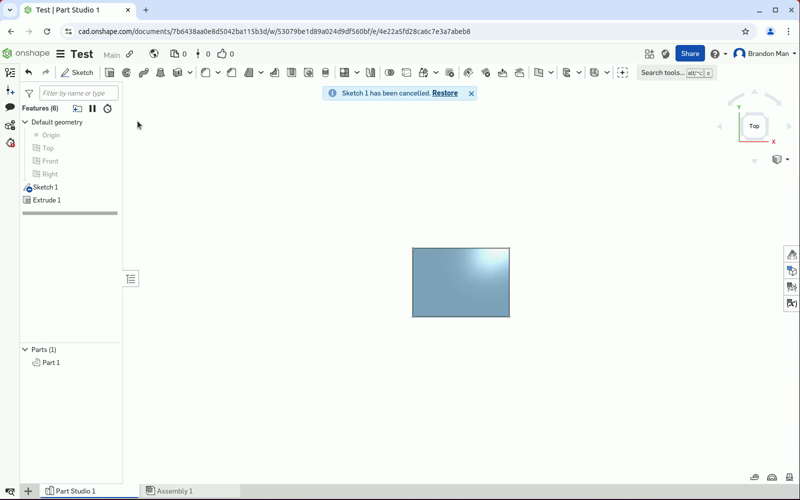
key(shift+h)
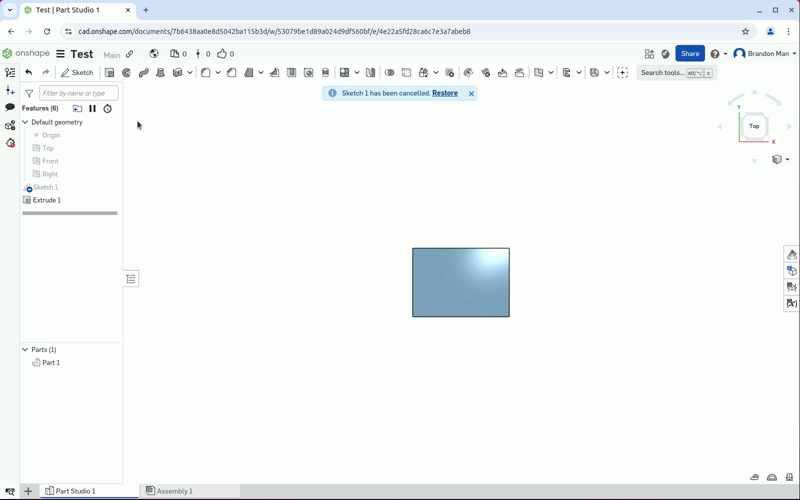
mouse_move(73, 189)
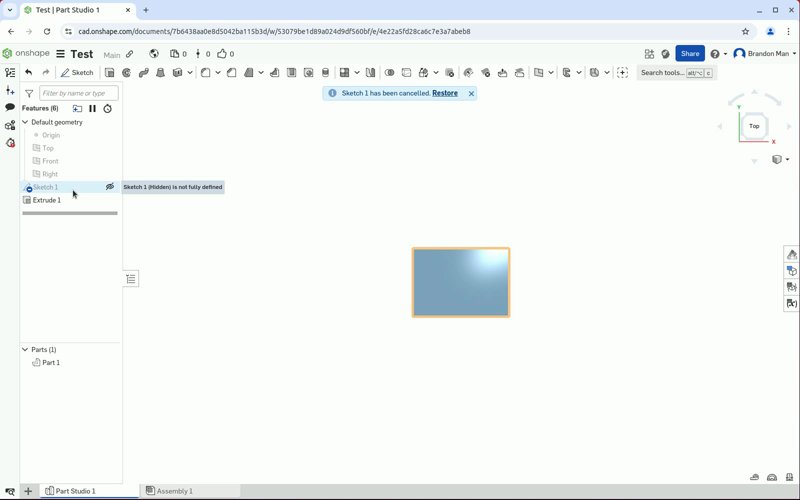
click(73, 189)
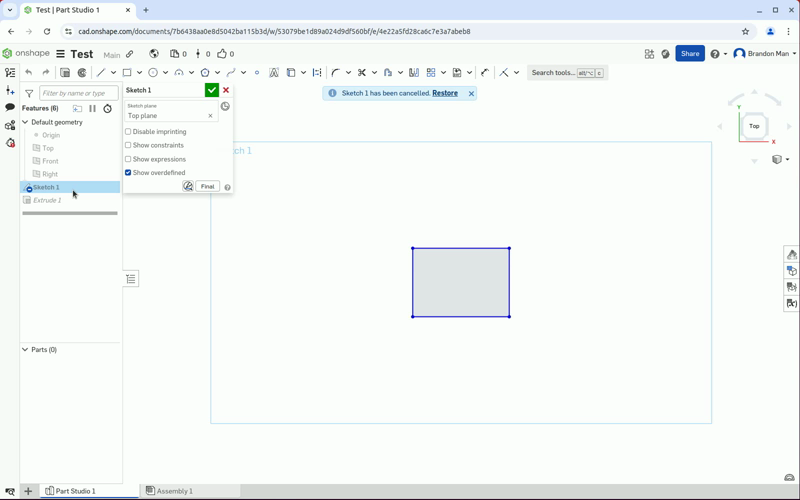
mouse_move(229, 92)
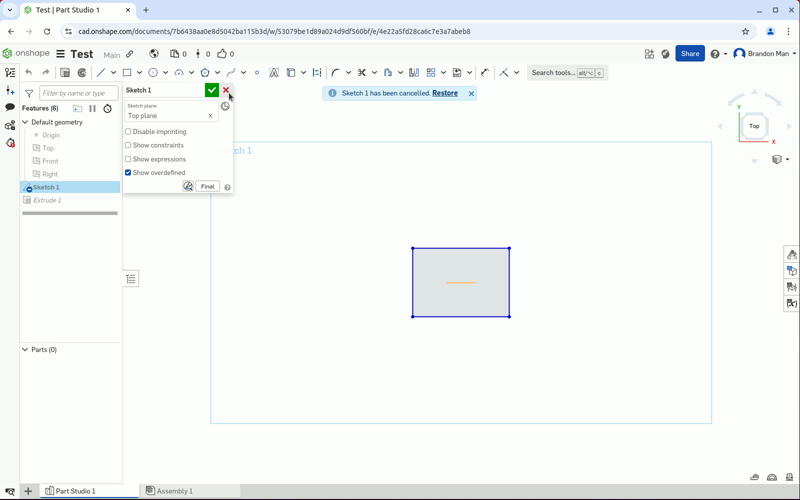
click(229, 92)
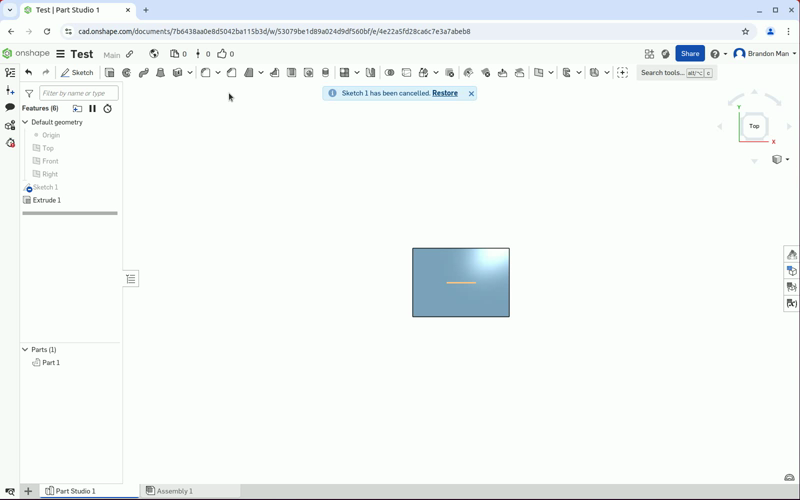
mouse_move(541, 75)
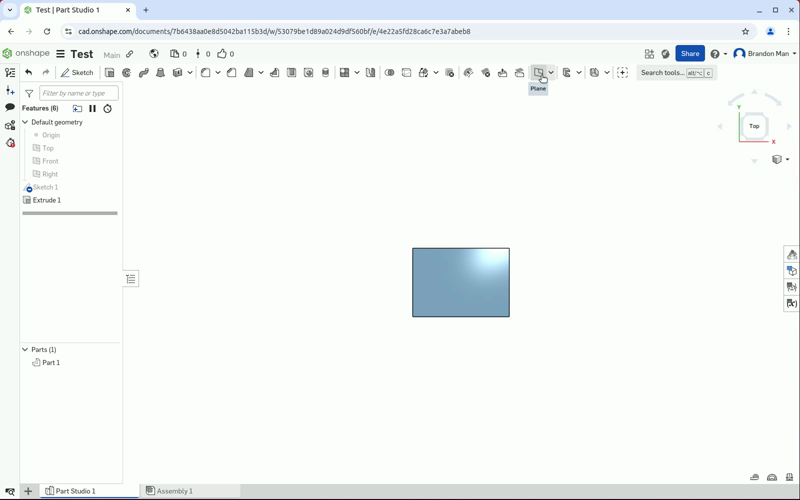
click(541, 75)
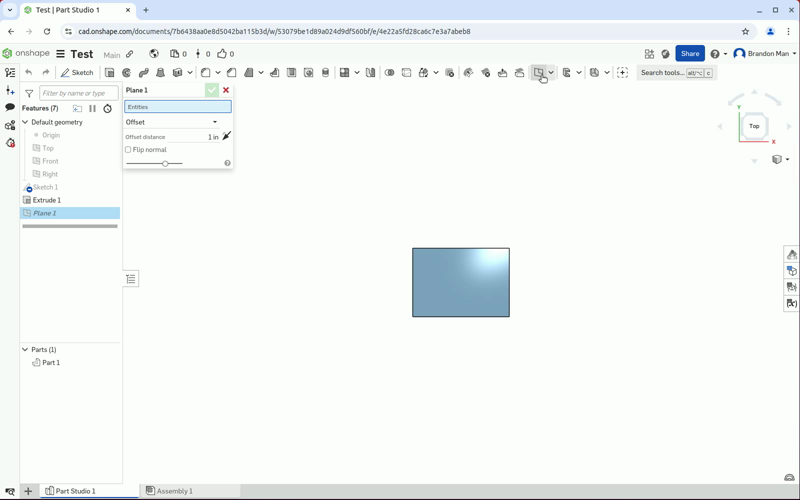
mouse_move(73, 150)
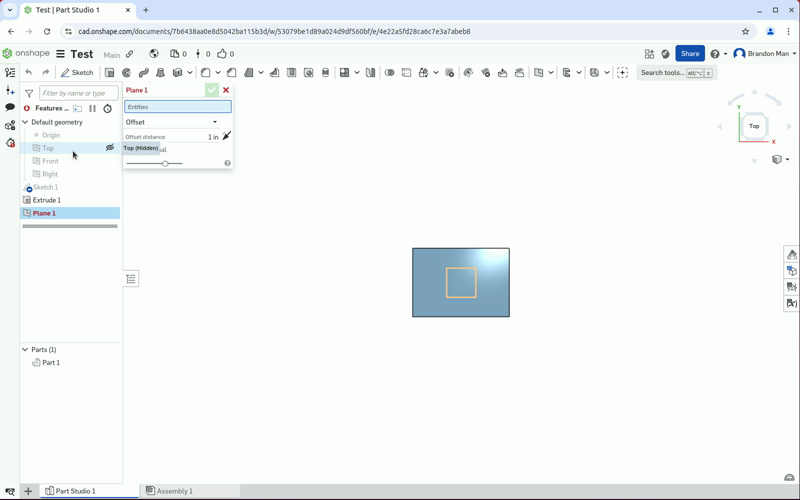
click(73, 150)
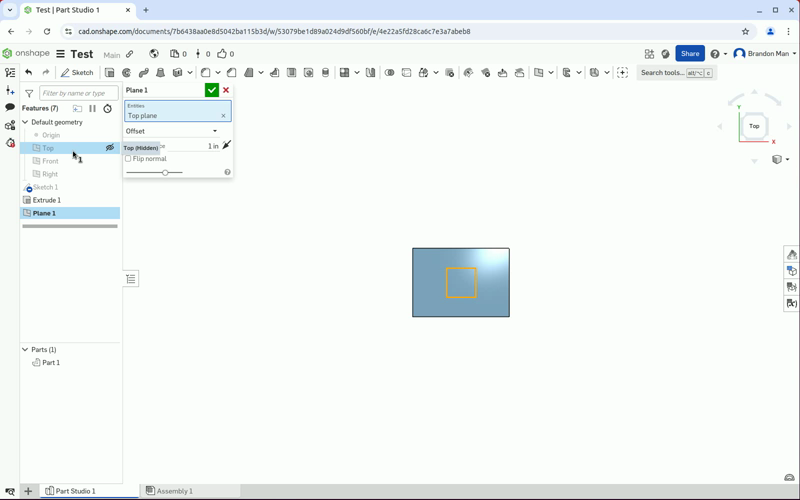
key(tab, 2)
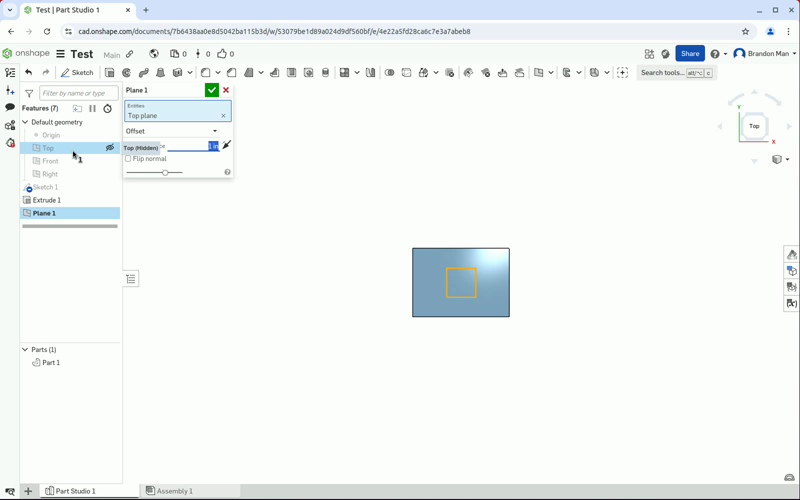
text(12.263)
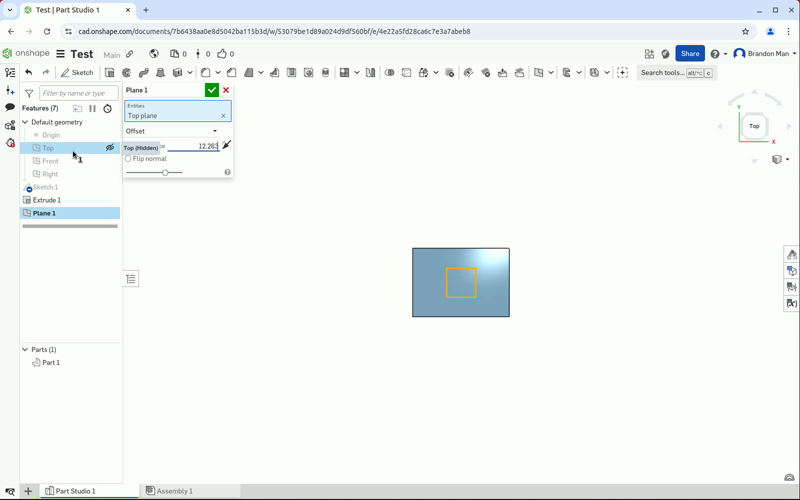
key(enter, 2)
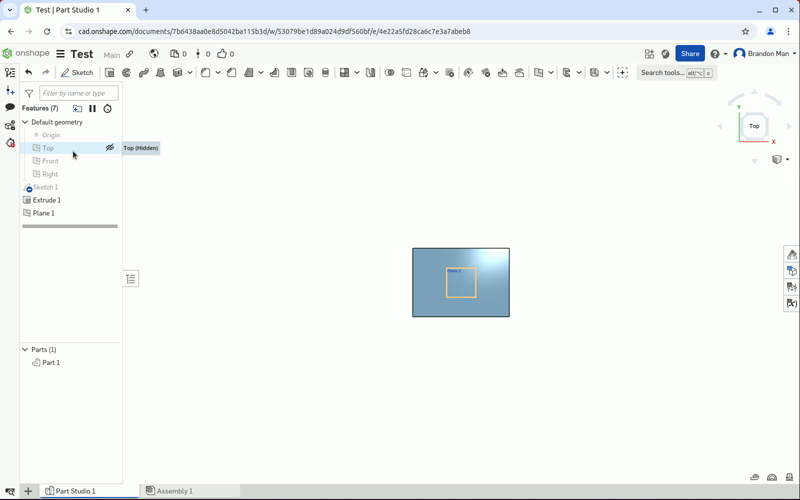
key(shift+s)
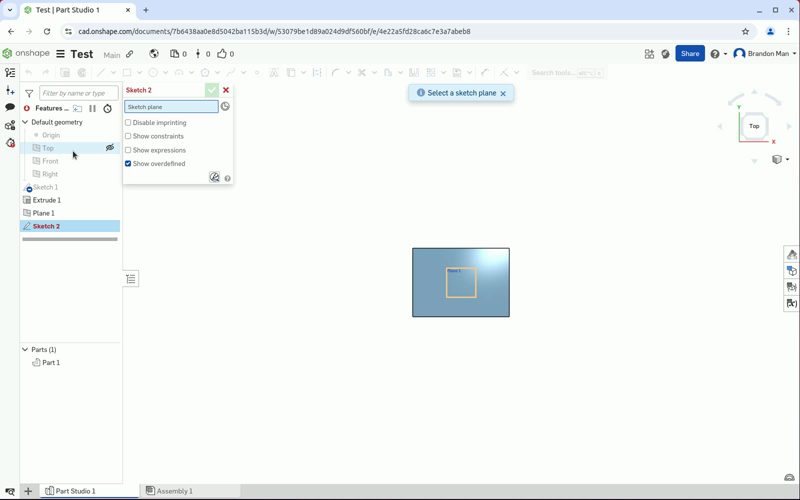
mouse_move(73, 215)
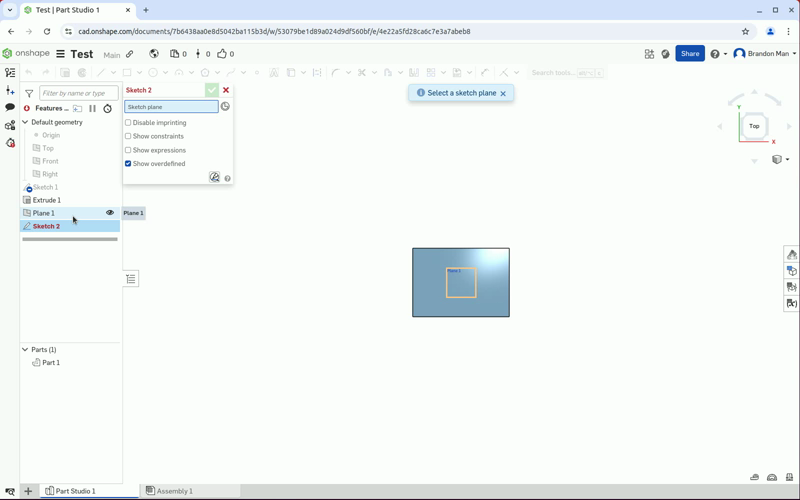
click(73, 215)
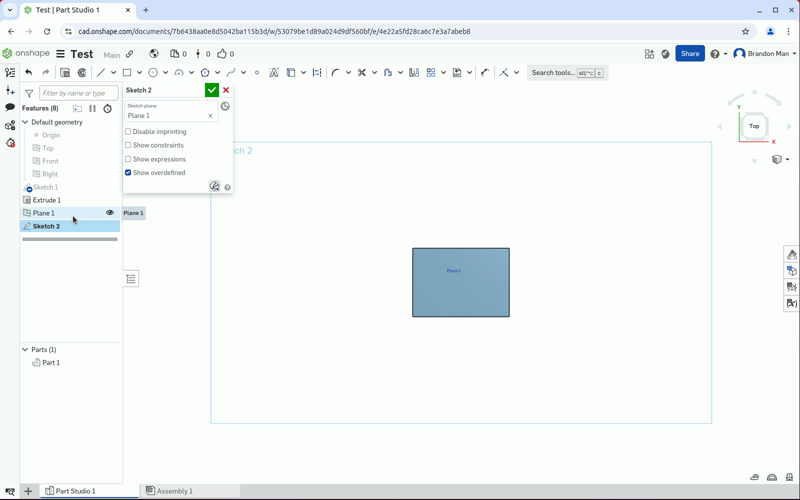
mouse_move(73, 352)
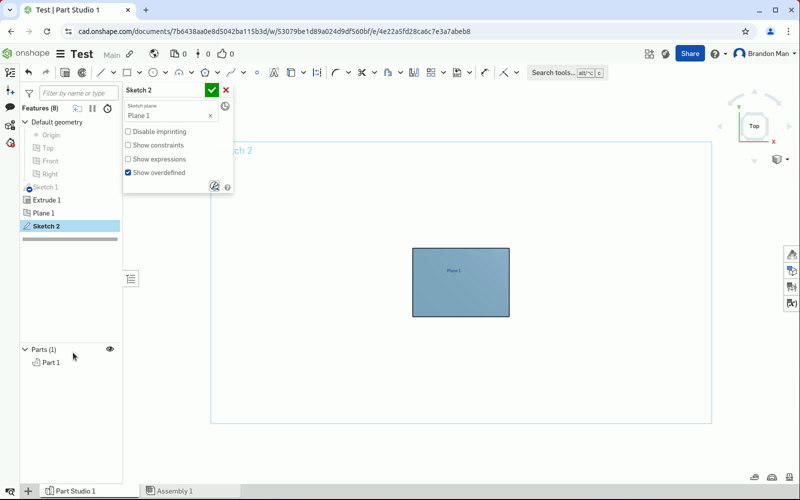
key(y)
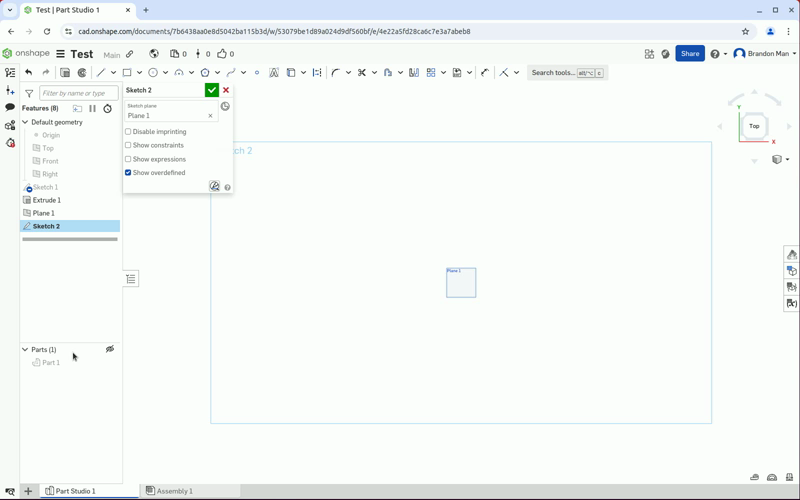
key(c)
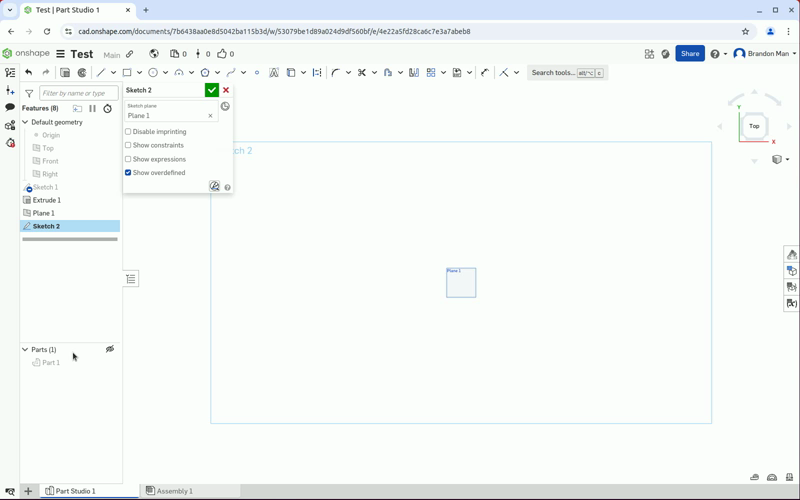
key_down(shift)
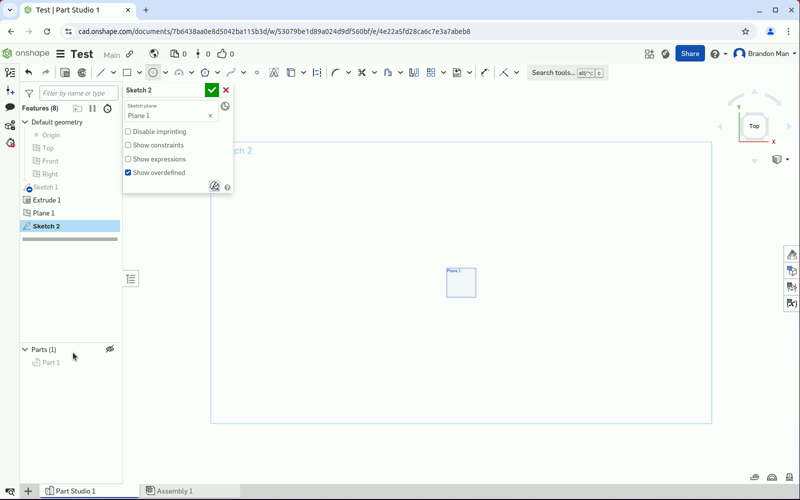
mouse_move(461, 282)
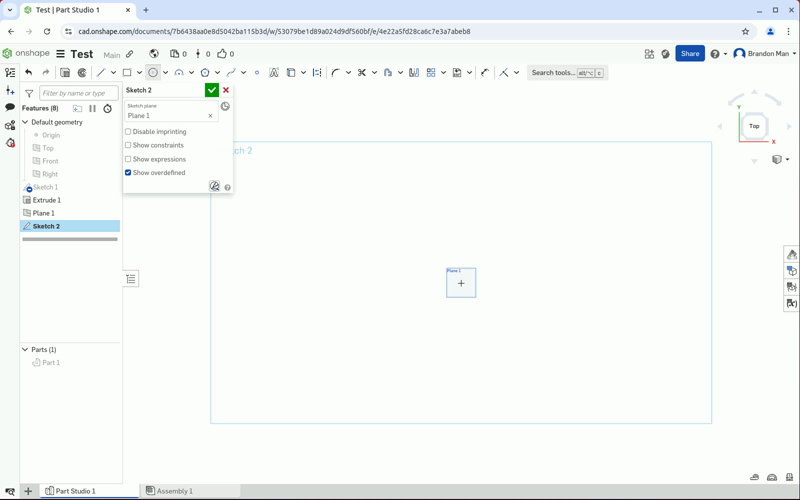
click(461, 282)
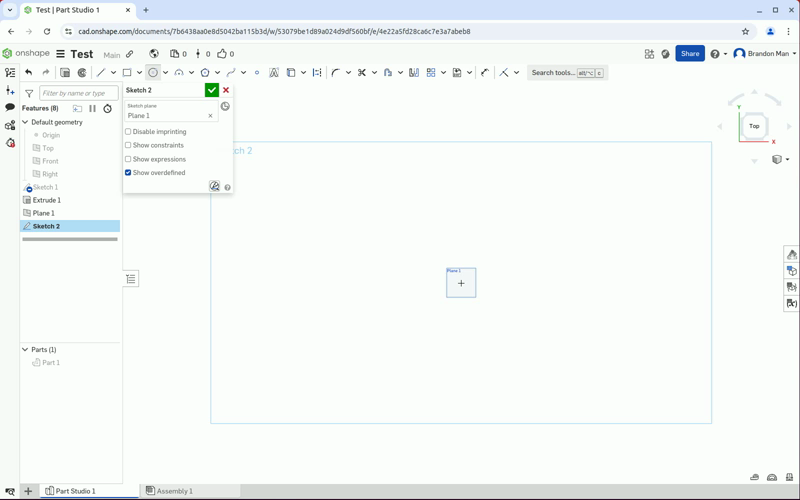
key_up(shift)
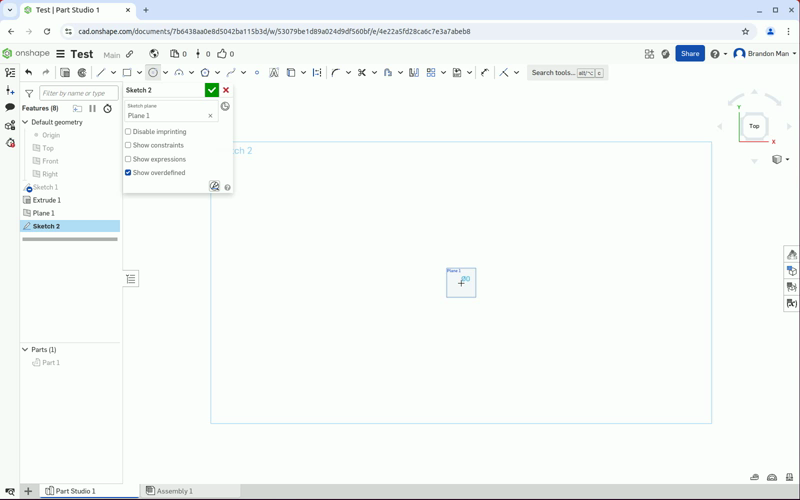
mouse_move(482, 282)
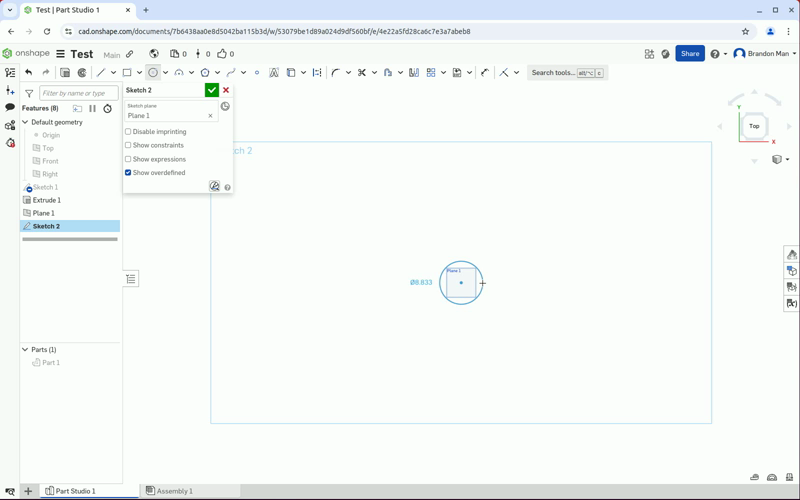
click(482, 282)
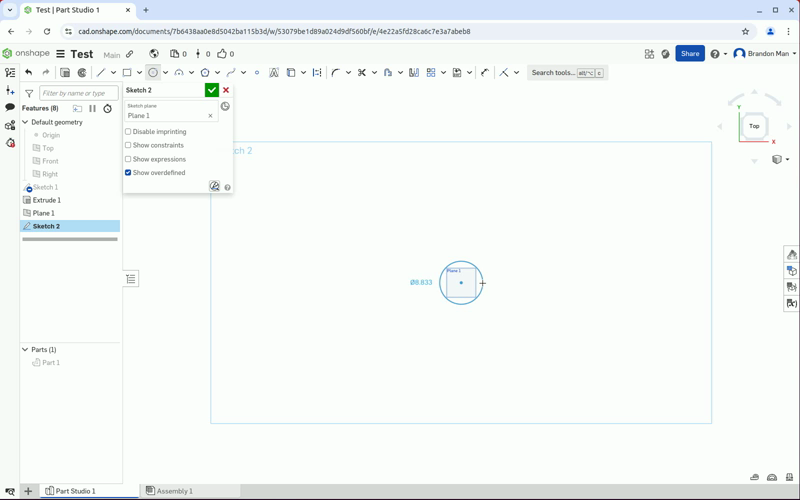
key(esc)
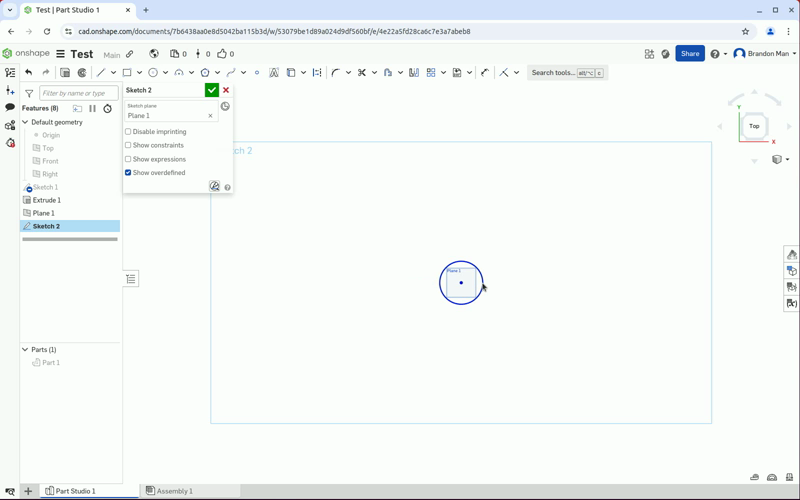
key(c)
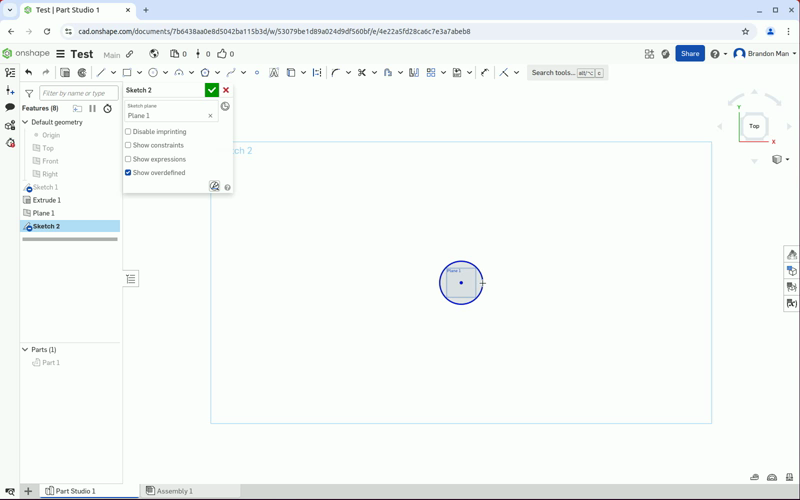
key_down(shift)
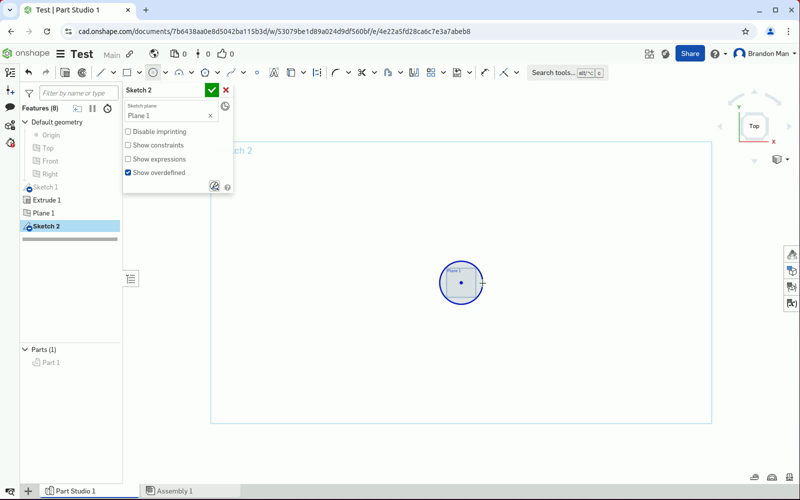
mouse_move(461, 282)
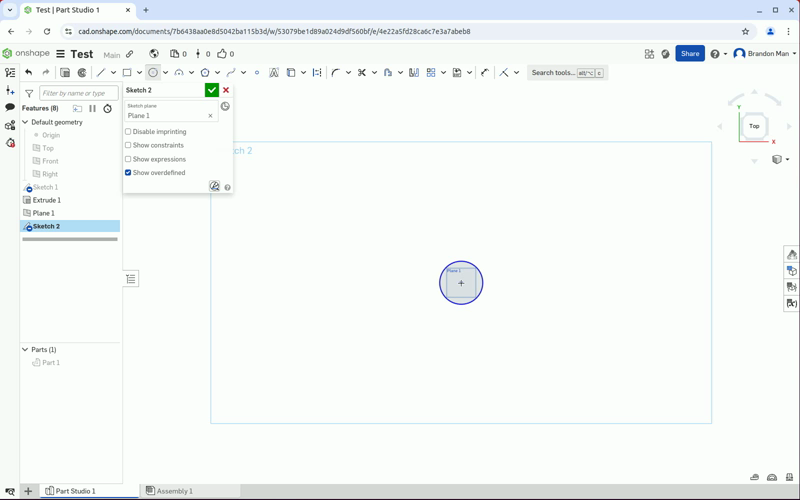
click(461, 282)
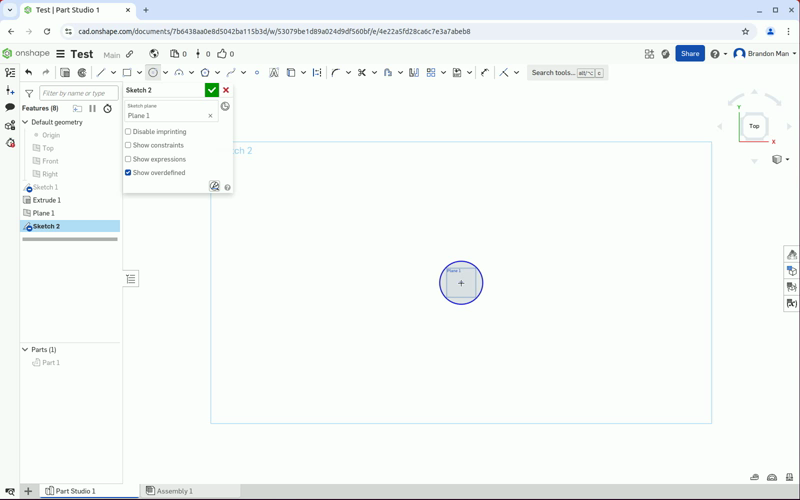
key_up(shift)
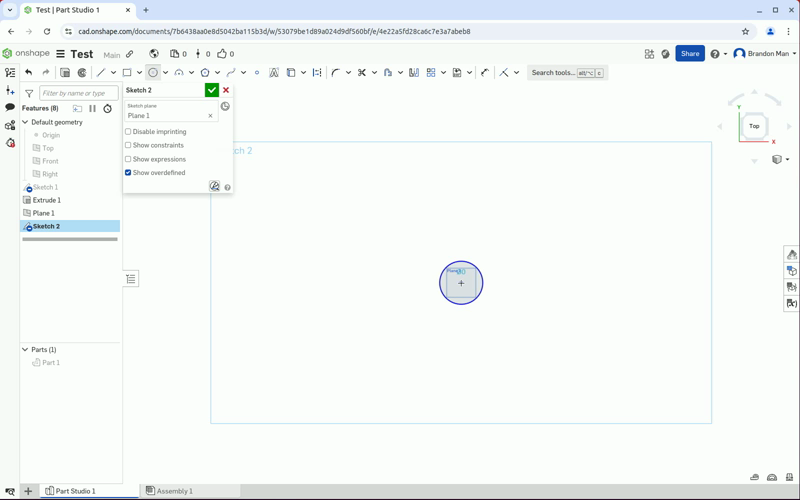
mouse_move(477, 282)
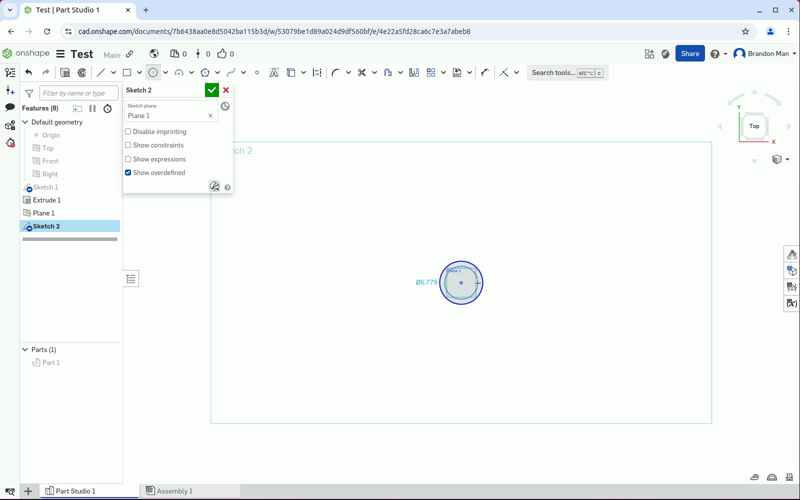
click(477, 282)
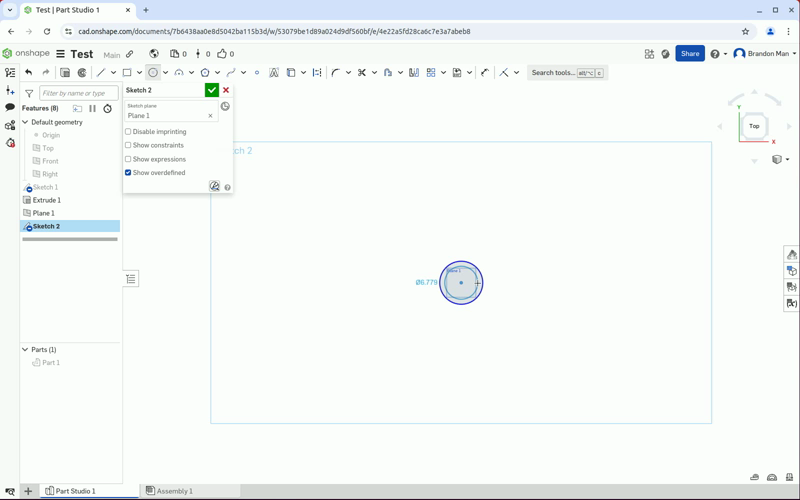
key(esc)
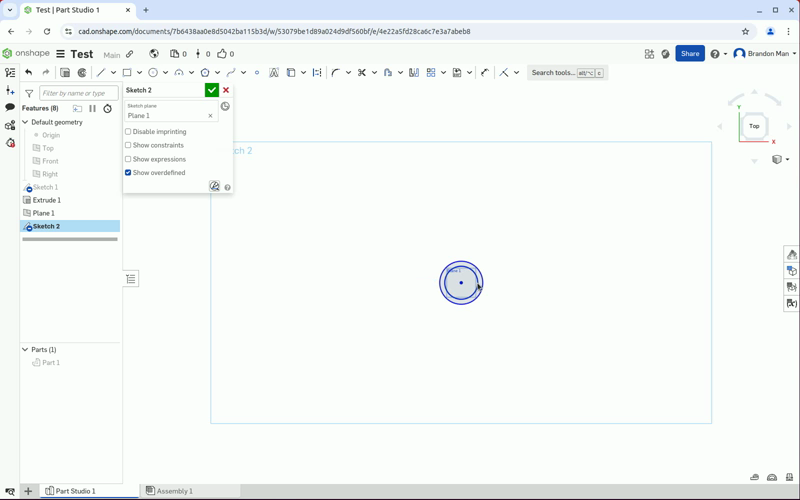
mouse_move(446, 274)
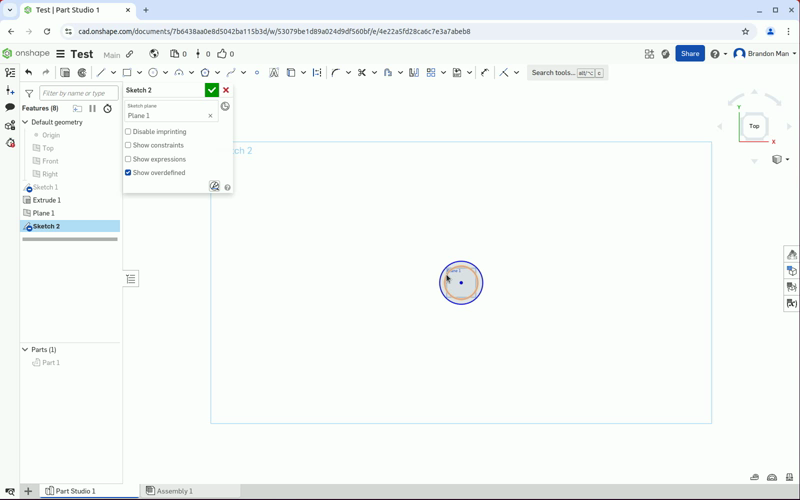
scroll(6)
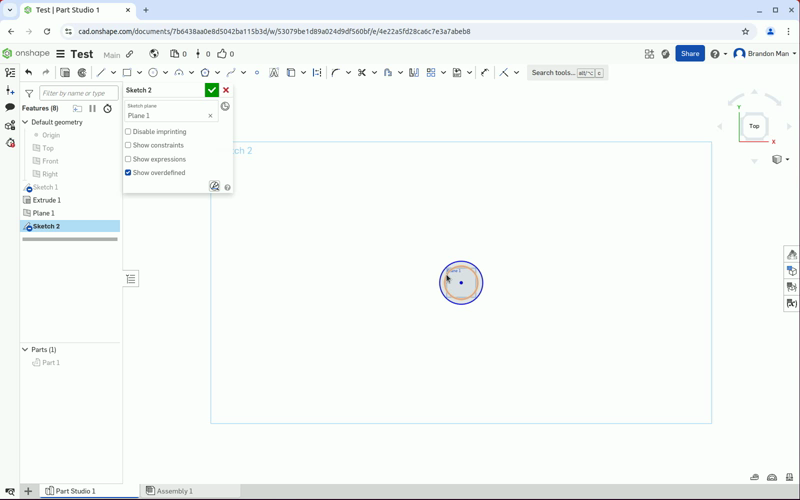
scroll(6)
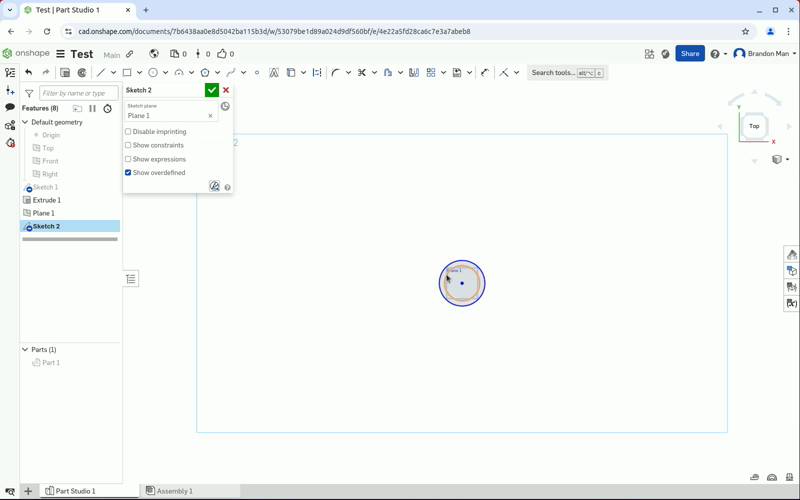
scroll(6)
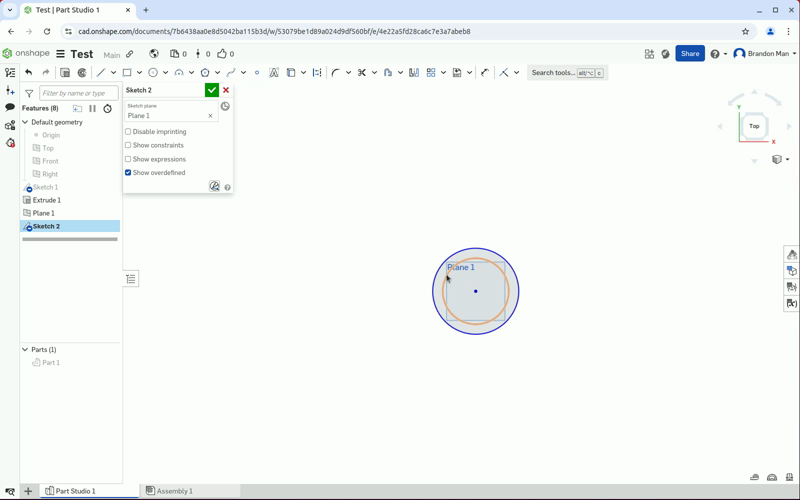
scroll(6)
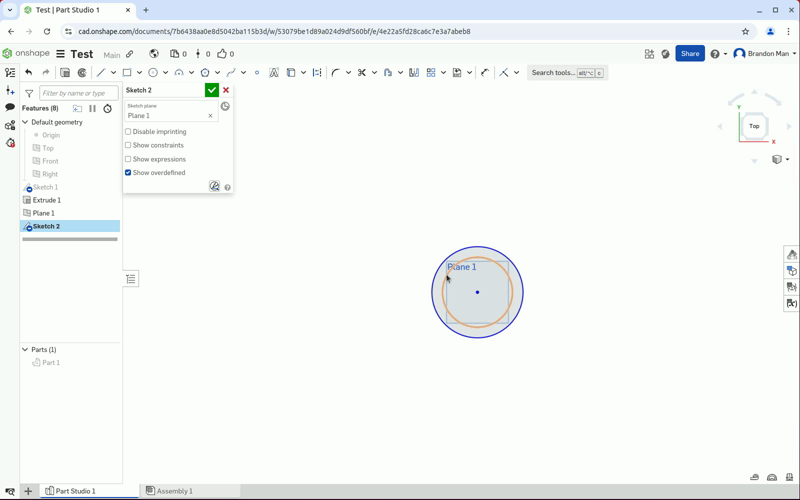
scroll(6)
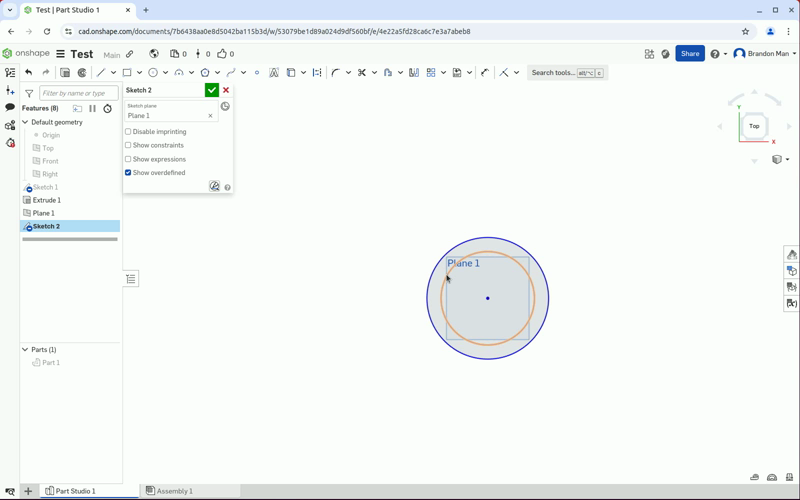
scroll(6)
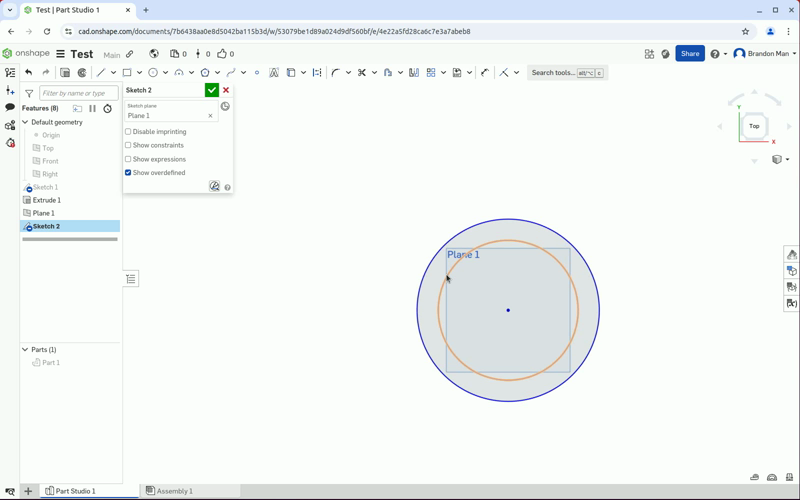
scroll(6)
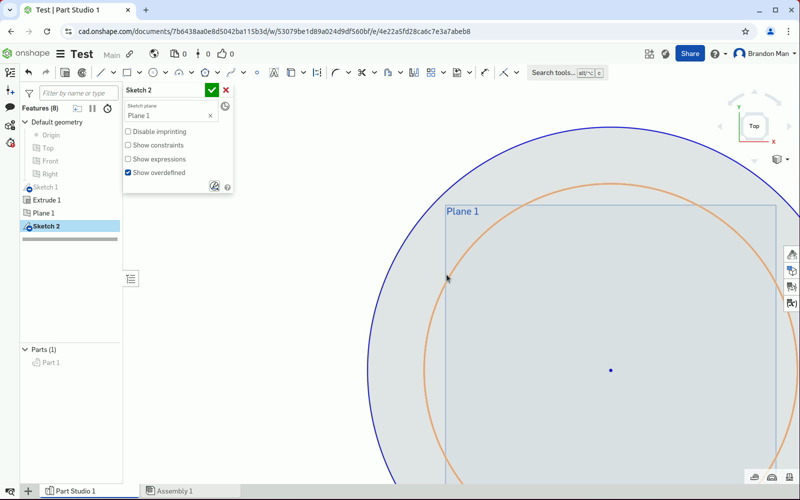
click(446, 274)
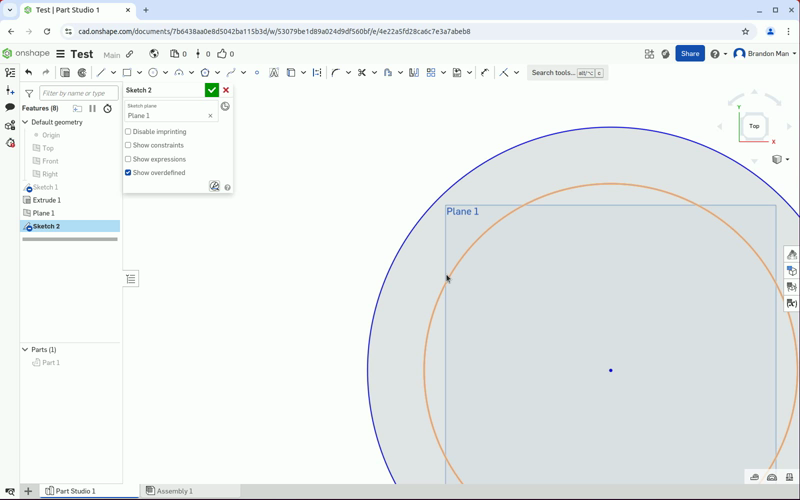
scroll(-6)
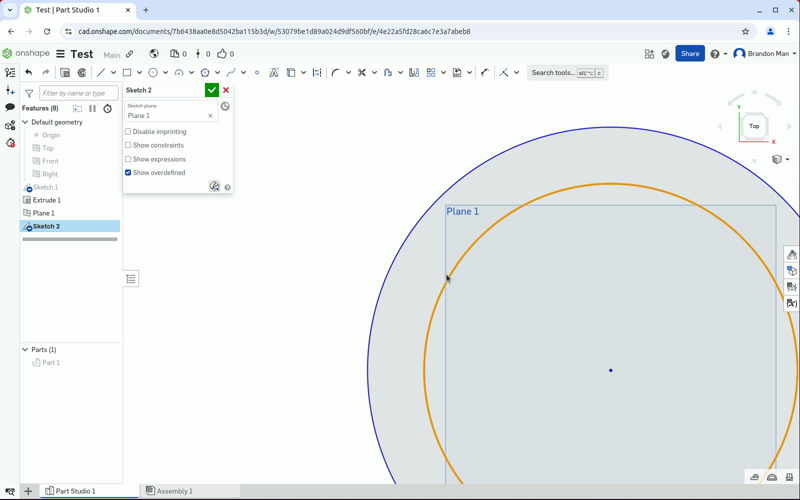
scroll(-6)
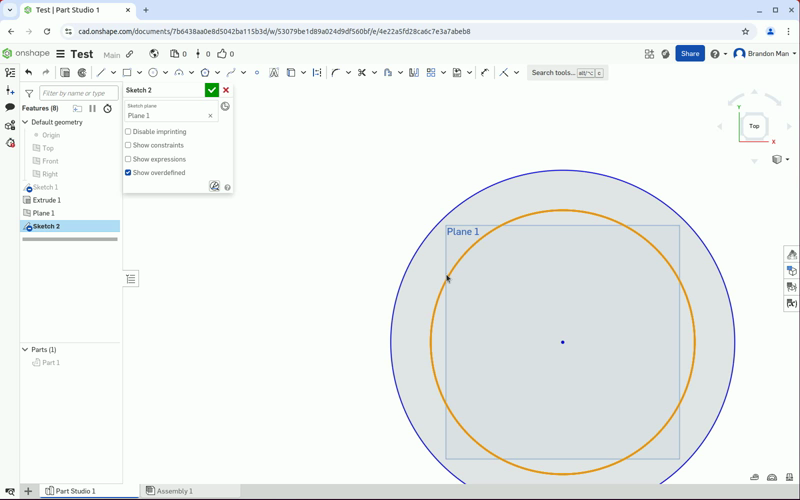
scroll(-6)
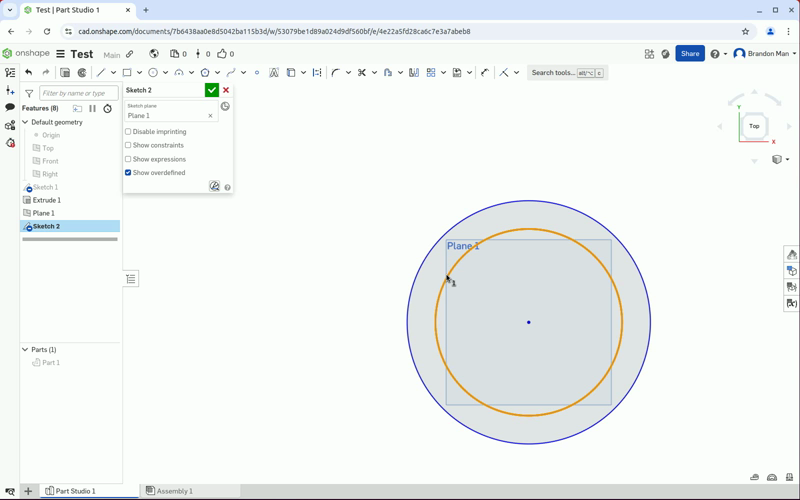
scroll(-6)
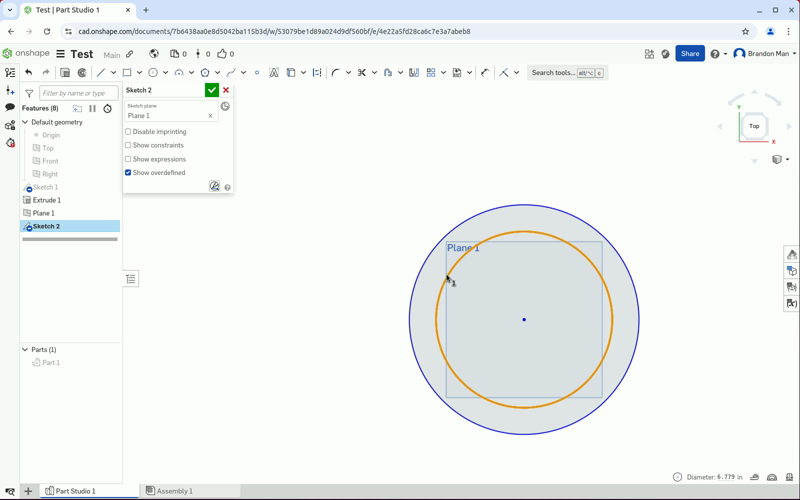
scroll(-6)
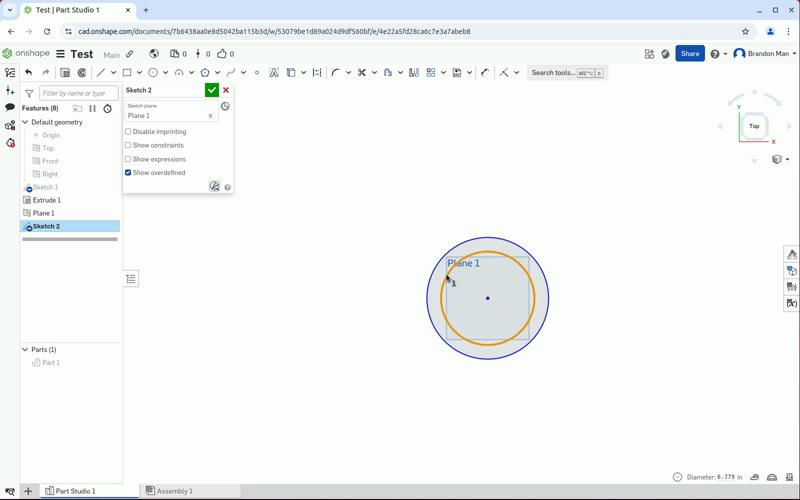
scroll(-6)
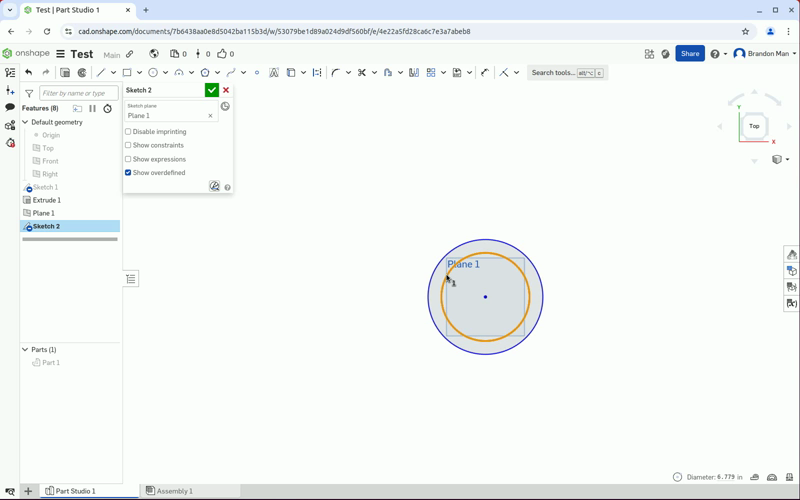
scroll(-6)
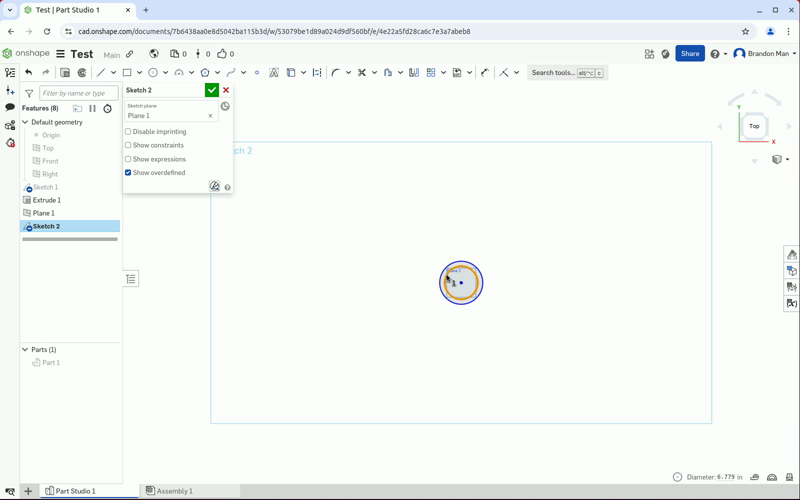
mouse_move(73, 352)
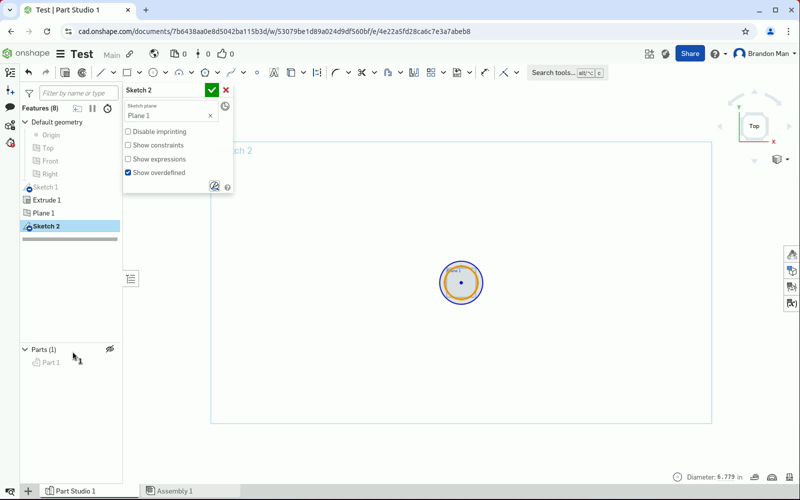
key(shift+y)
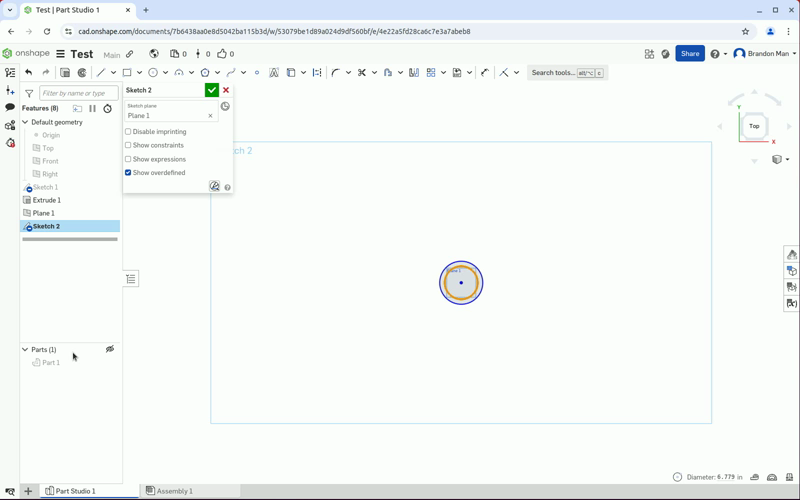
key(shift+e)
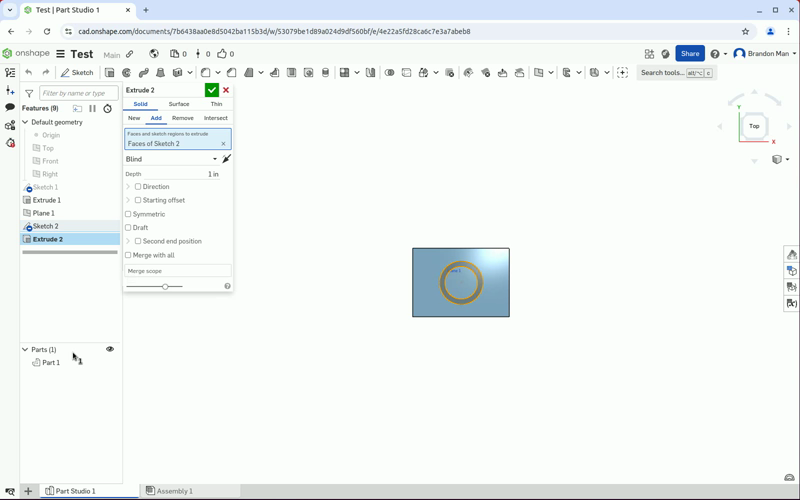
mouse_move(143, 106)
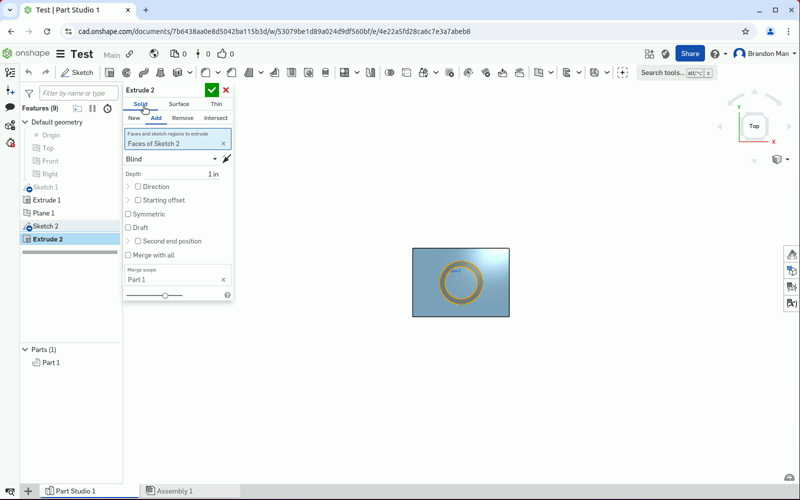
click(143, 106)
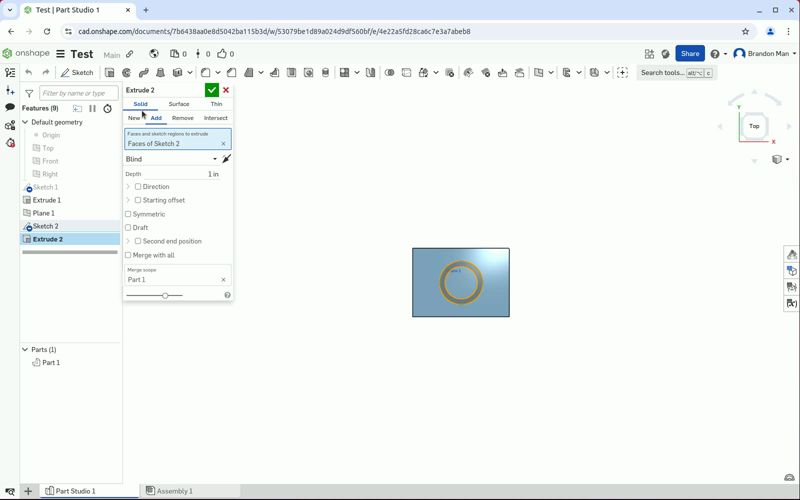
mouse_move(137, 120)
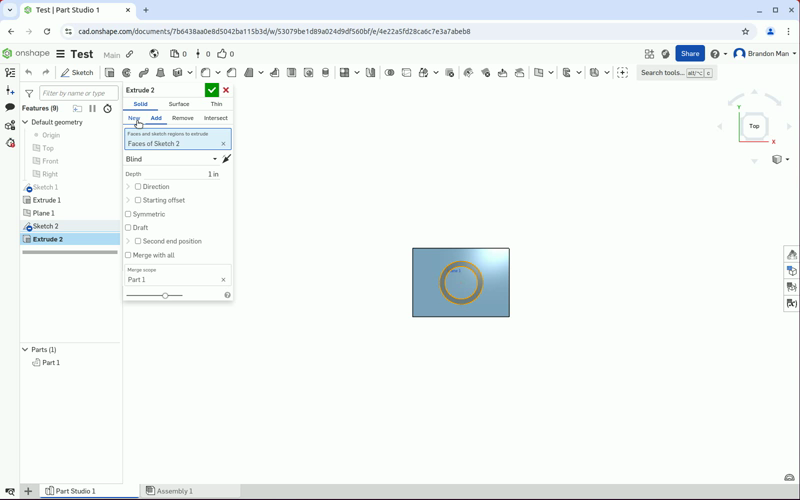
click(137, 120)
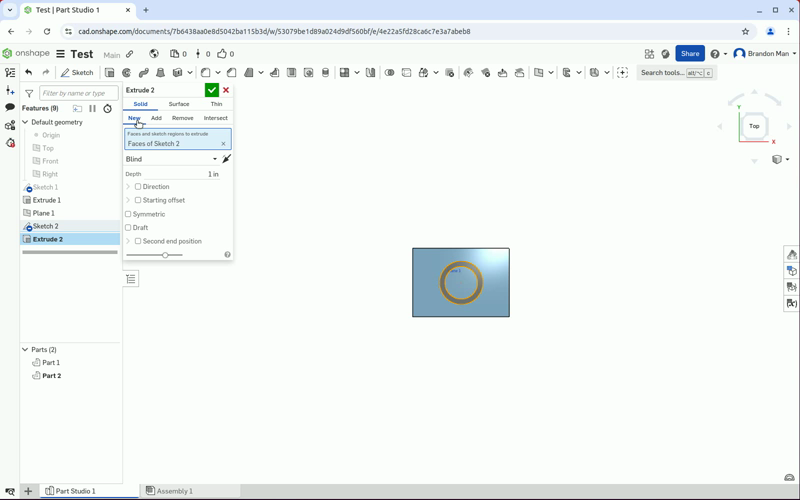
key(tab, 4)
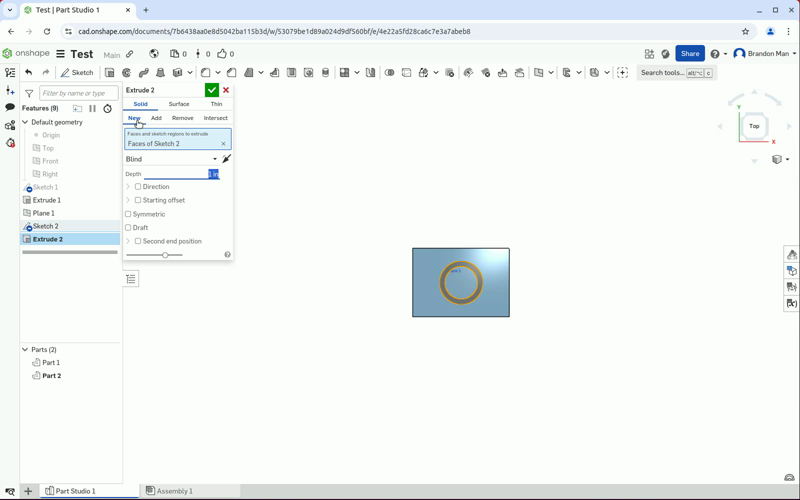
text(1.204)
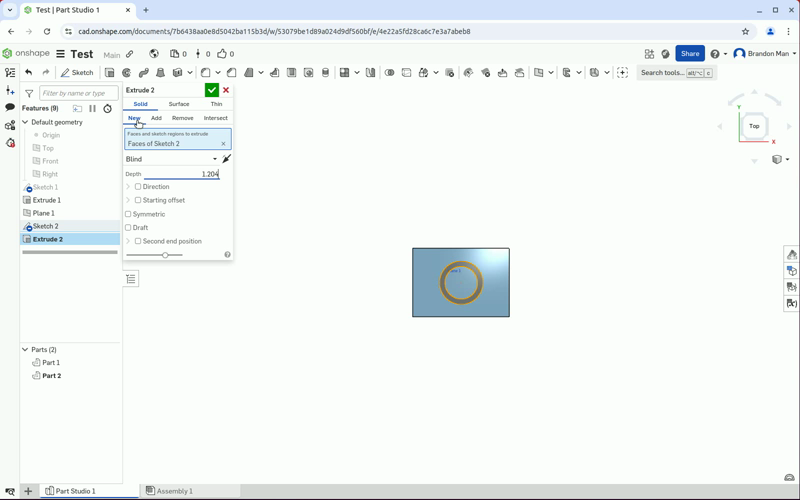
key(enter)
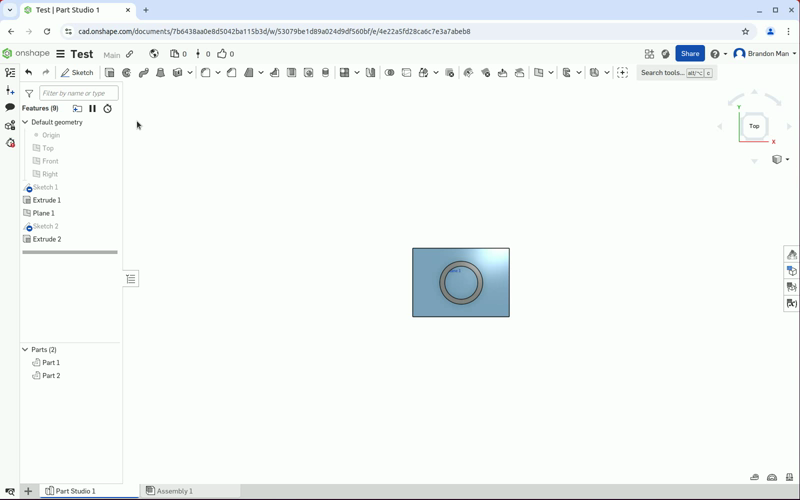
key(shift+h)
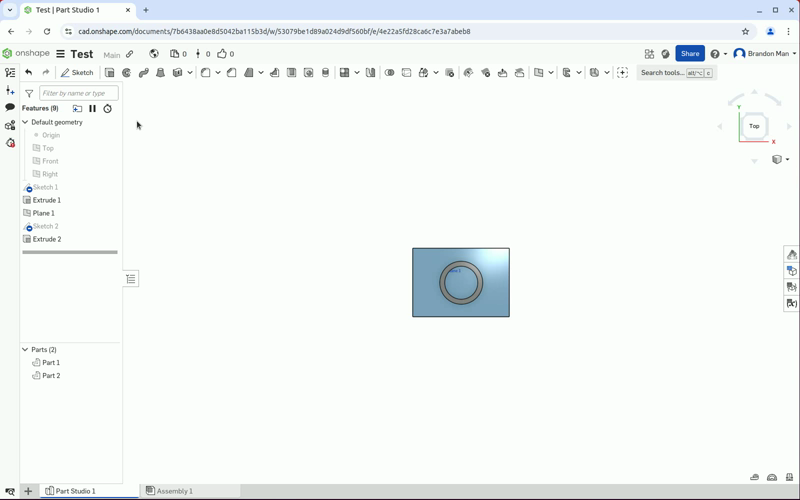
key(shift+h)
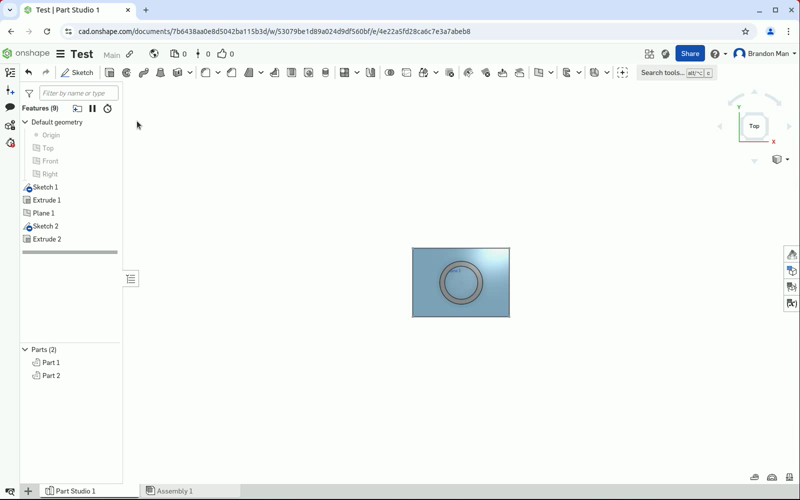
key(shift+7)
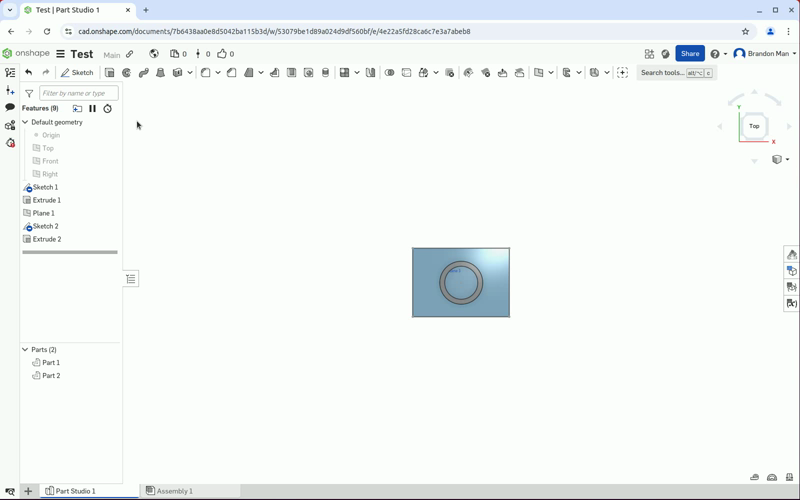
key(up, 3)
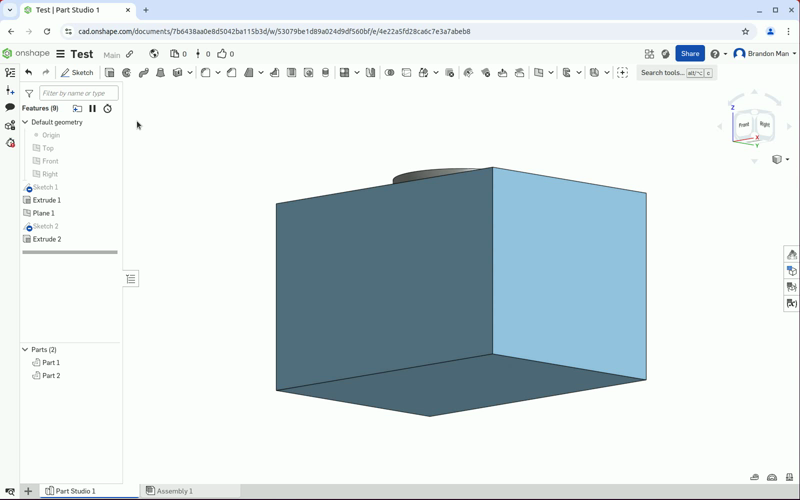
key(left, 3)
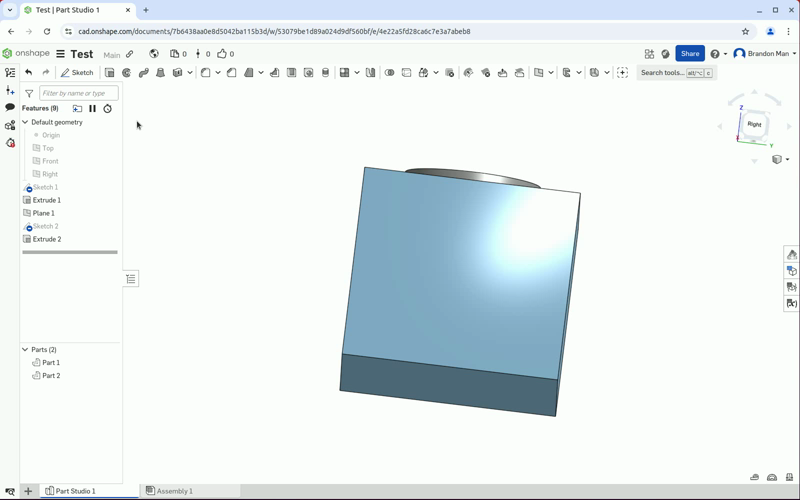
key(right, 3)
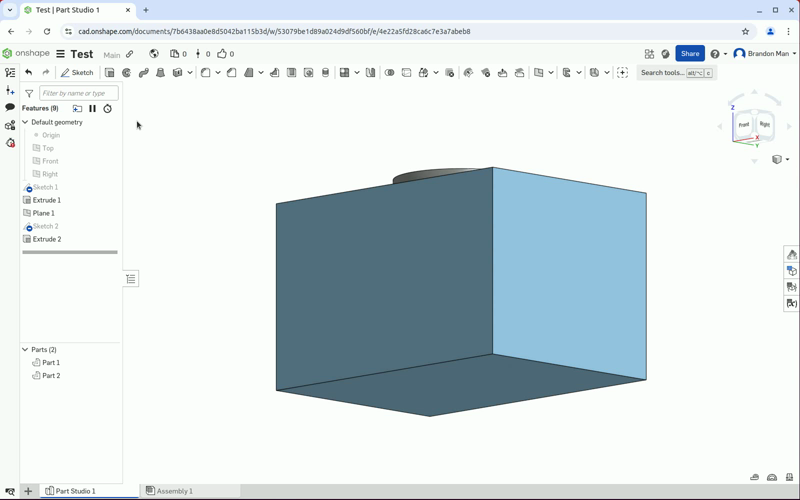
key(down, 3)
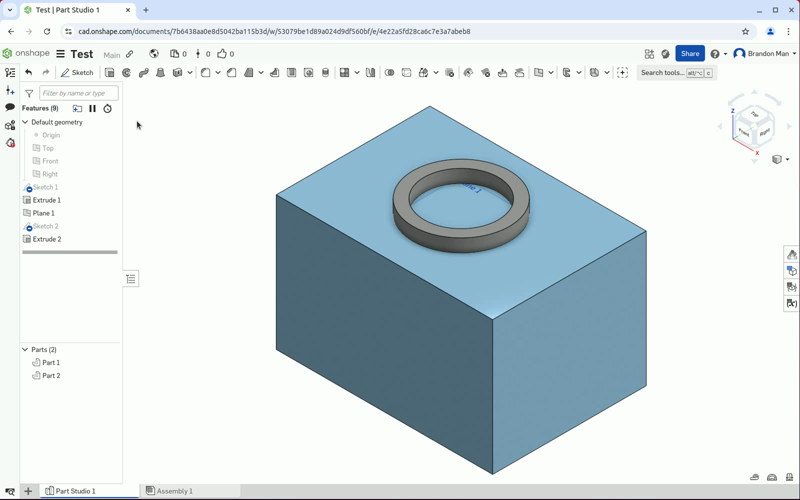
mouse_move(73, 189)
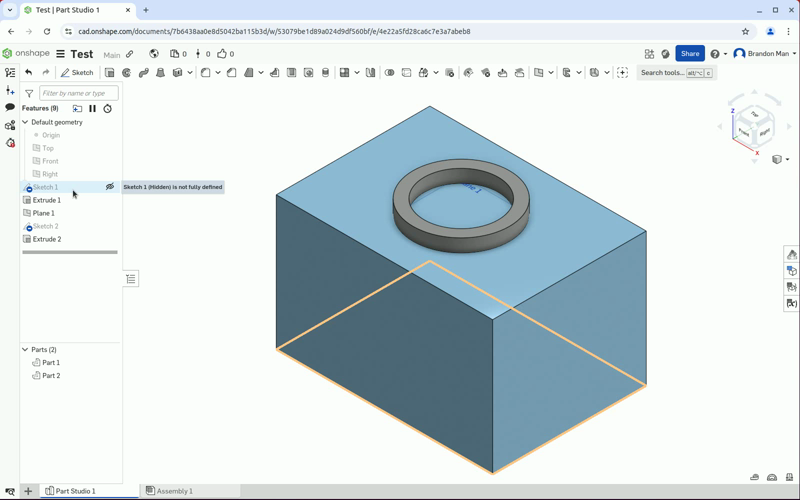
click(73, 189)